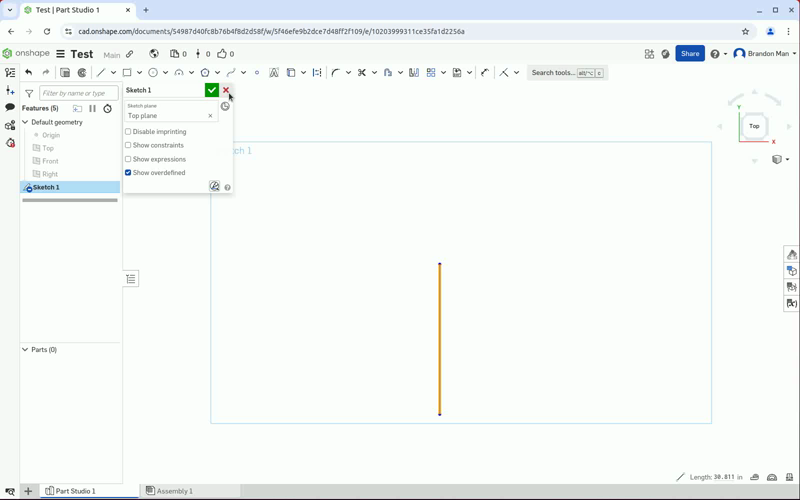
key(shift+h)
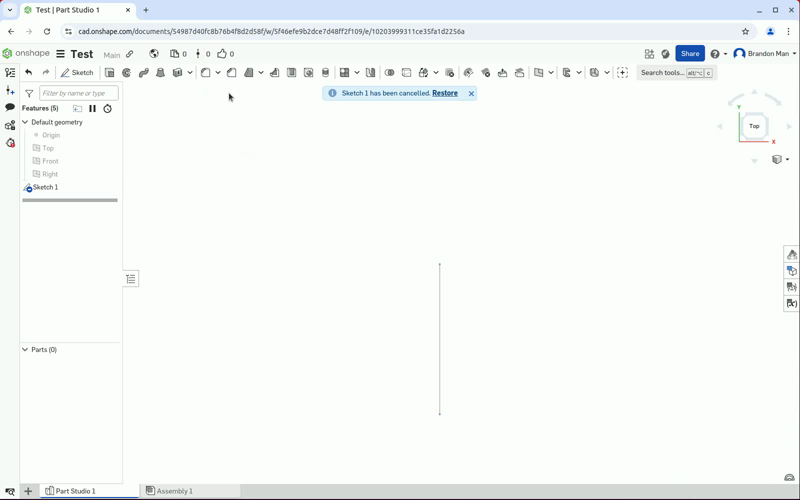
key(shift+s)
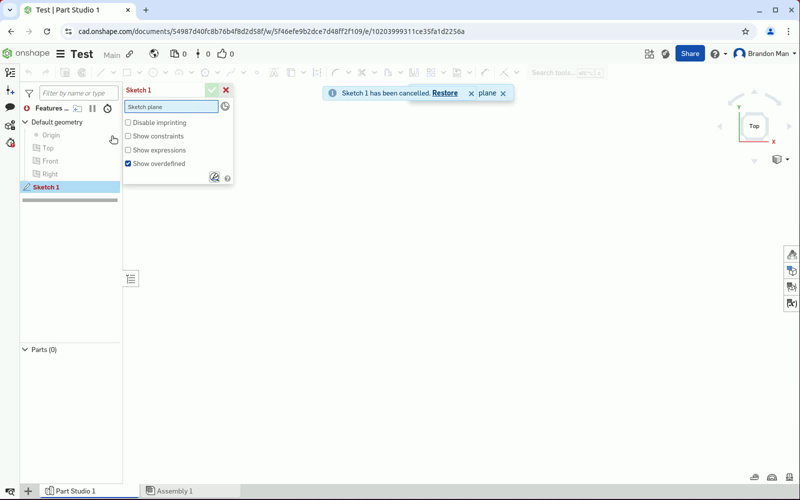
mouse_move(73, 150)
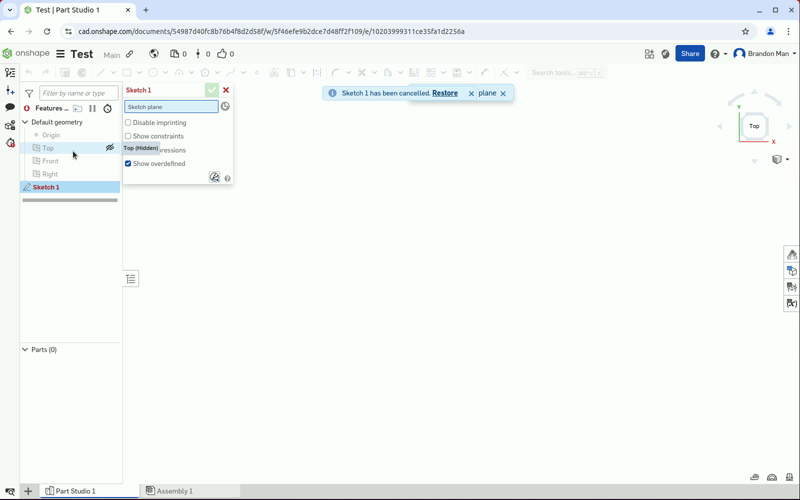
click(73, 150)
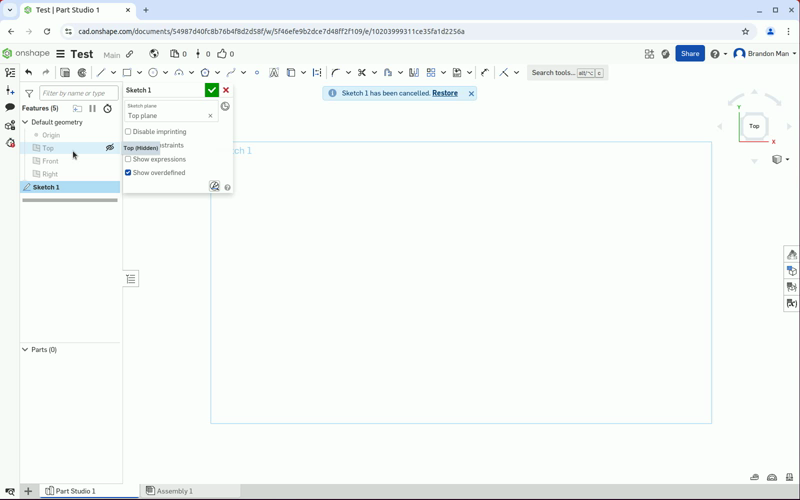
mouse_move(73, 352)
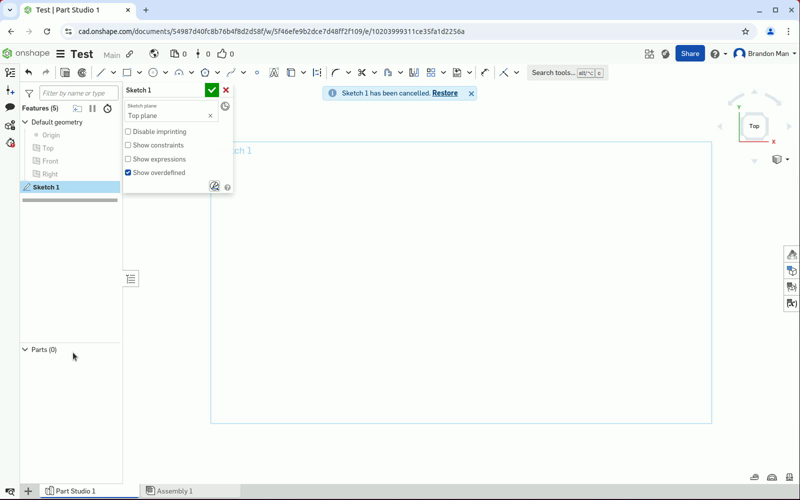
key(y)
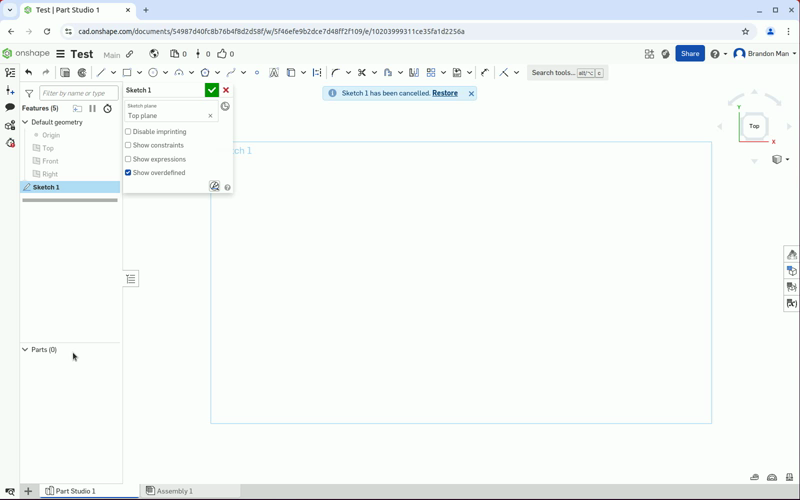
key(l)
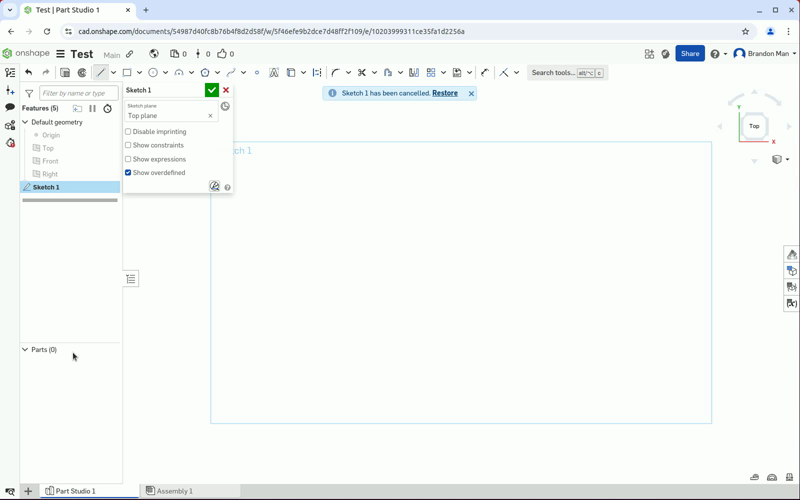
key_down(shift)
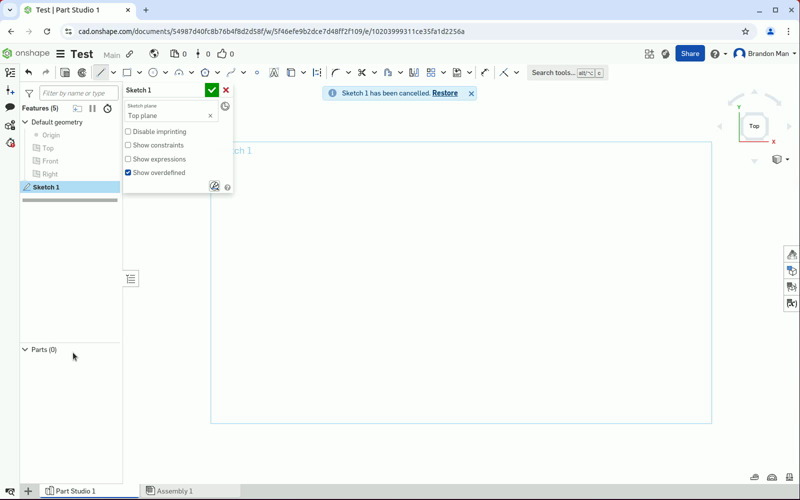
mouse_move(382, 282)
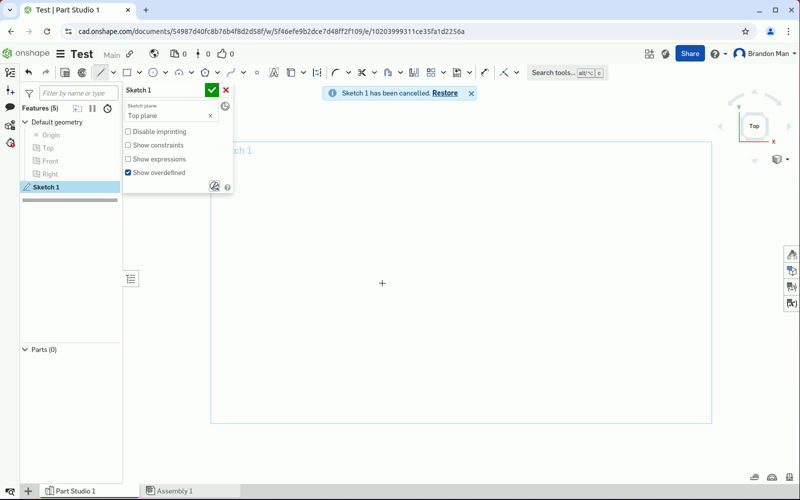
click(382, 282)
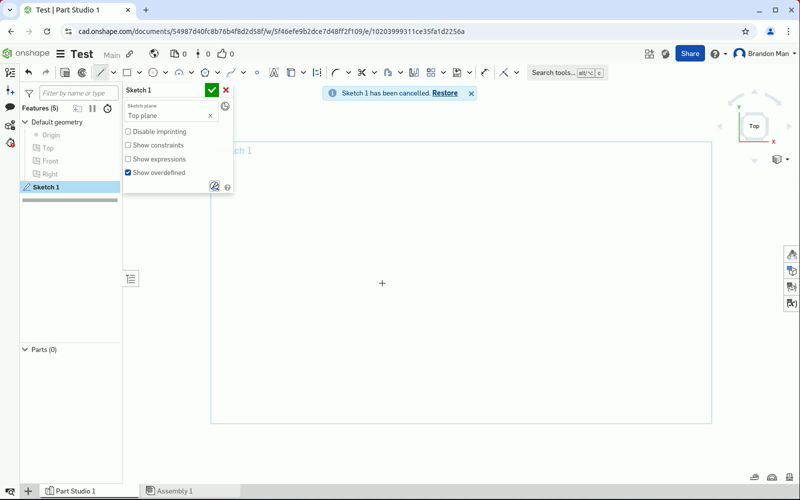
key_up(shift)
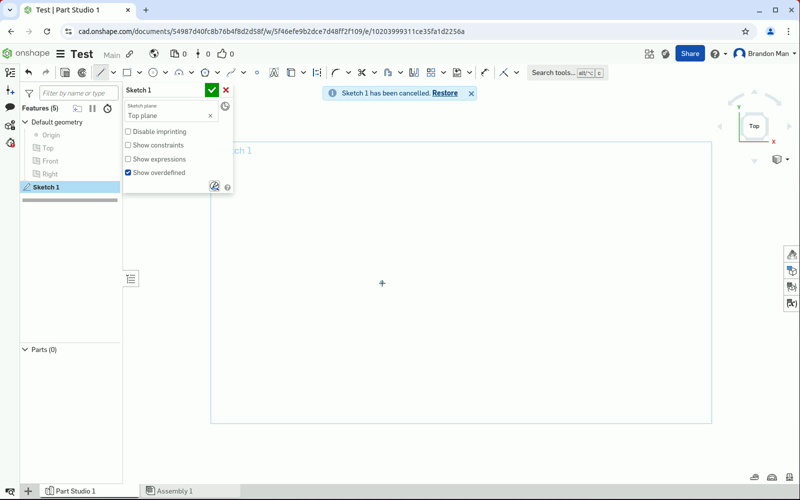
key_down(shift)
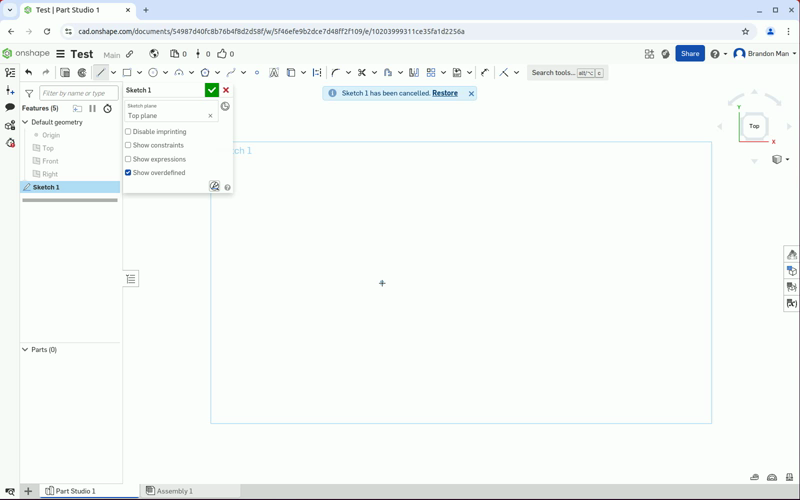
mouse_move(461, 282)
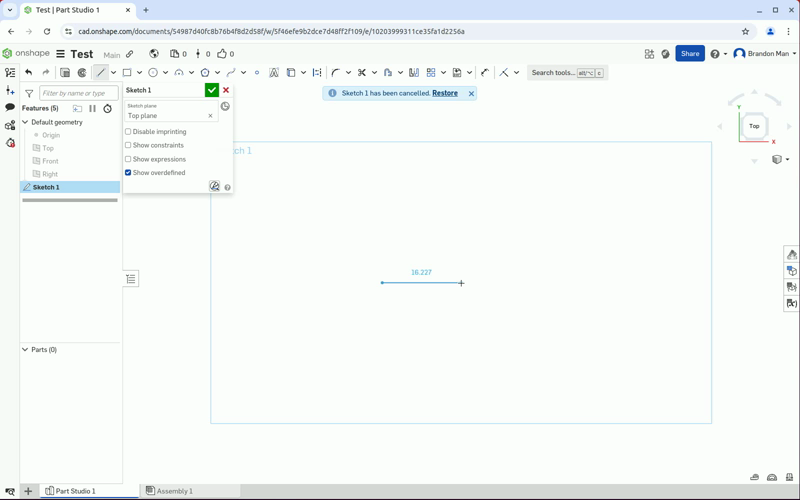
click(461, 282)
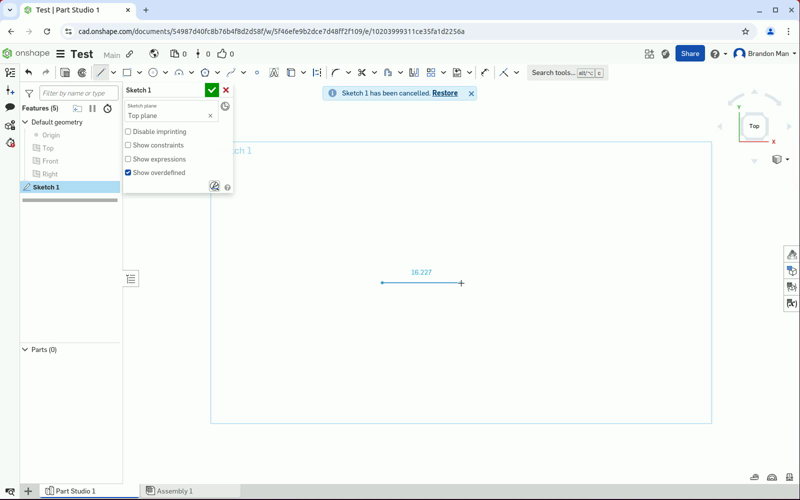
key_up(shift)
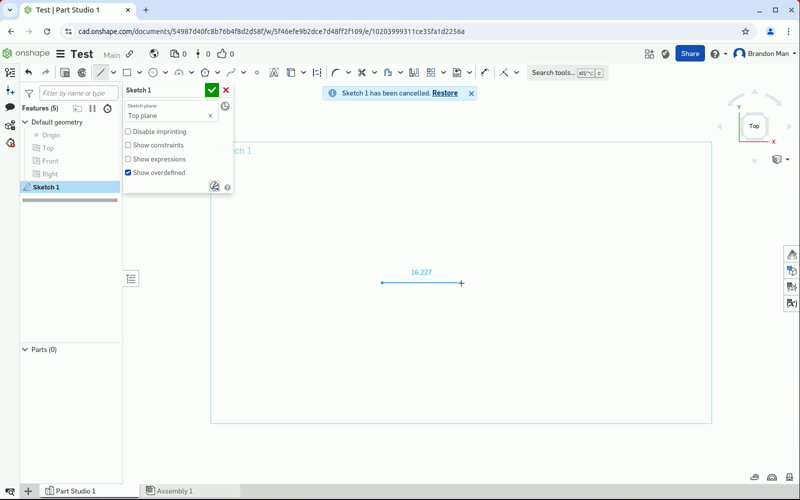
key_down(shift)
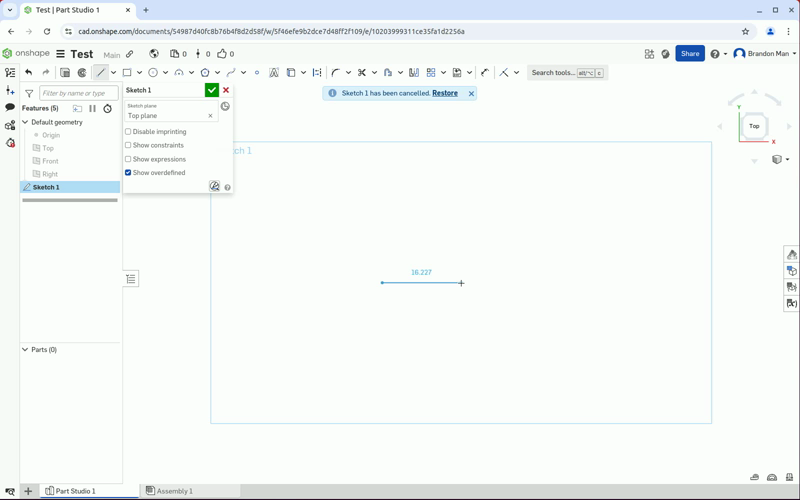
mouse_move(491, 282)
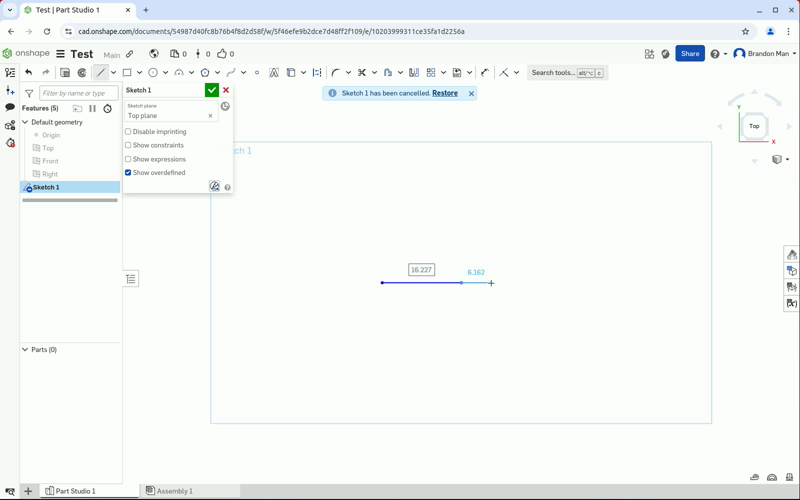
mouse_move(461, 226)
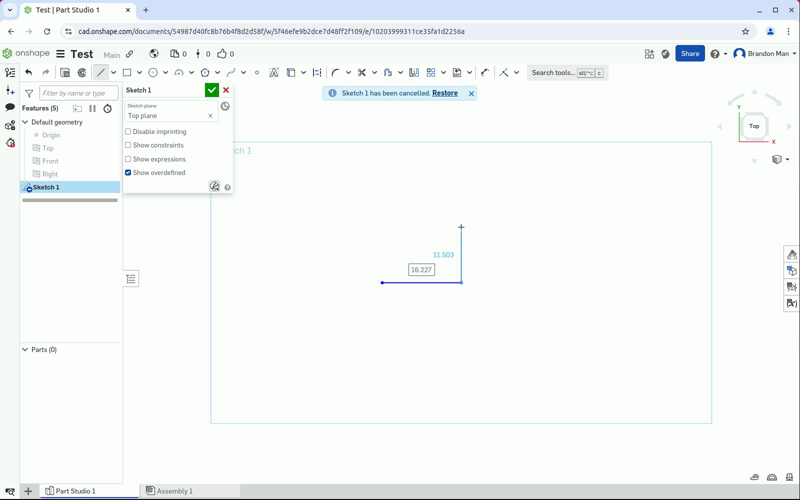
click(461, 226)
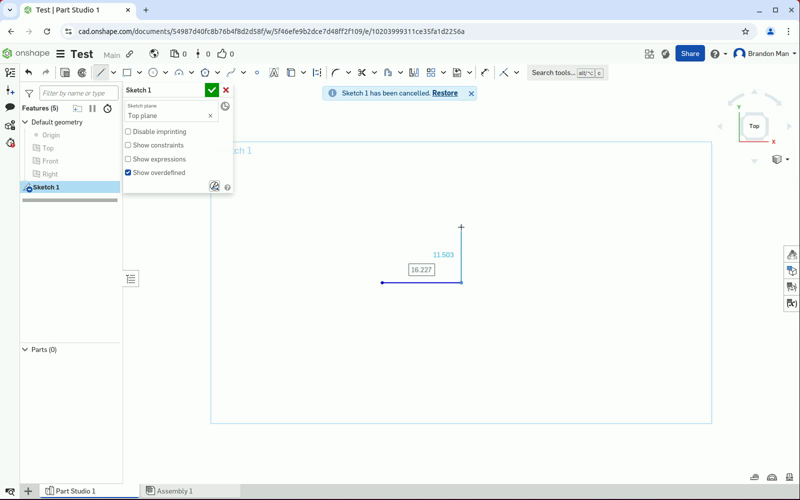
key_up(shift)
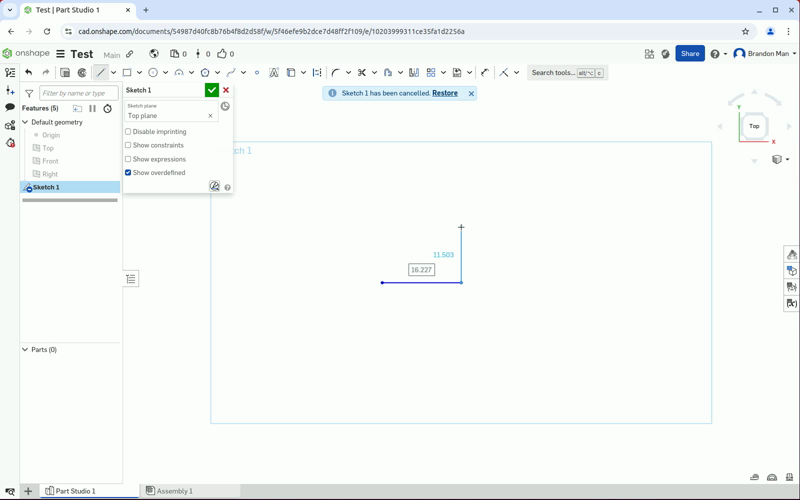
key_down(shift)
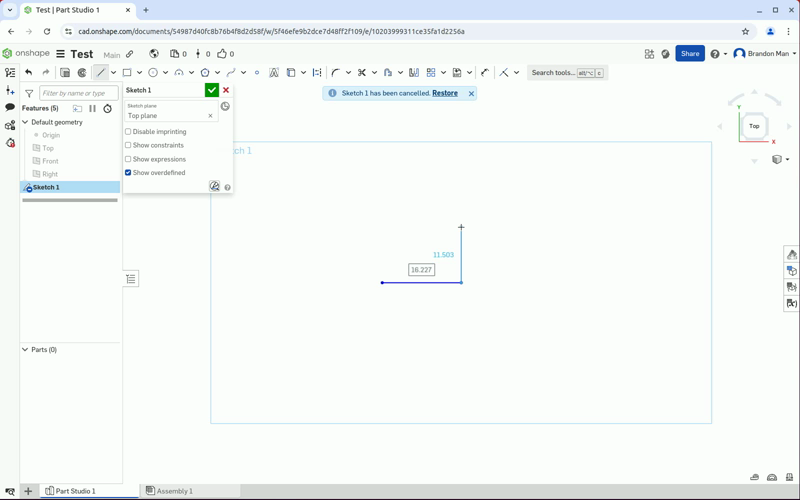
mouse_move(491, 226)
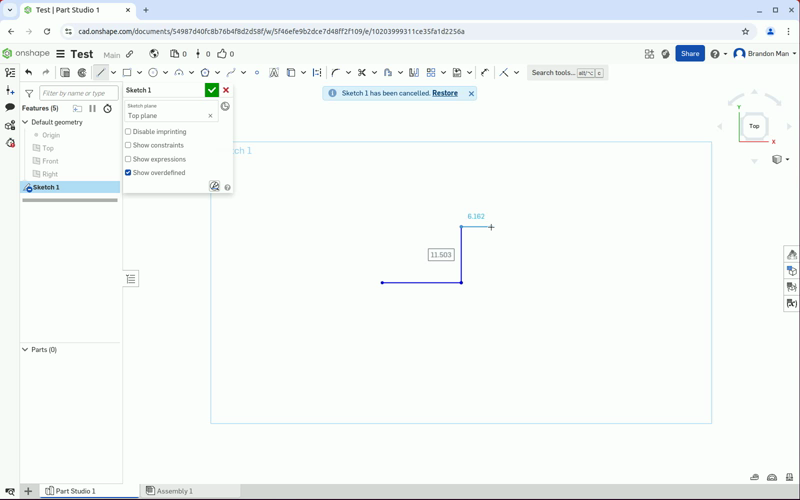
mouse_move(427, 226)
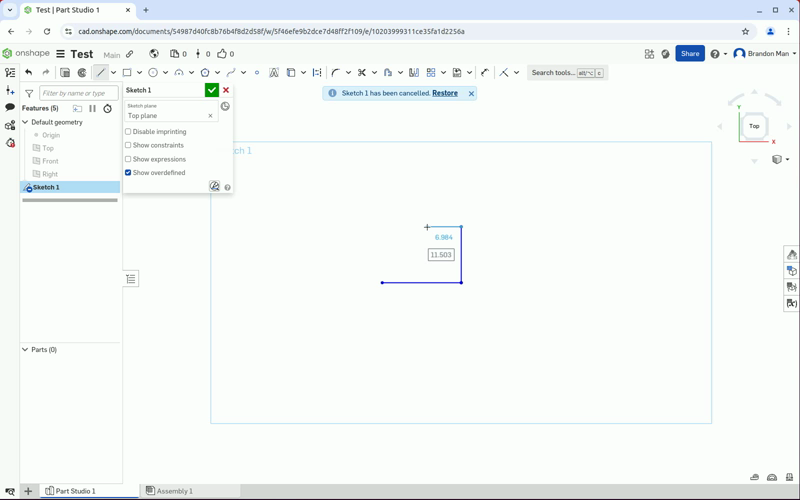
click(427, 226)
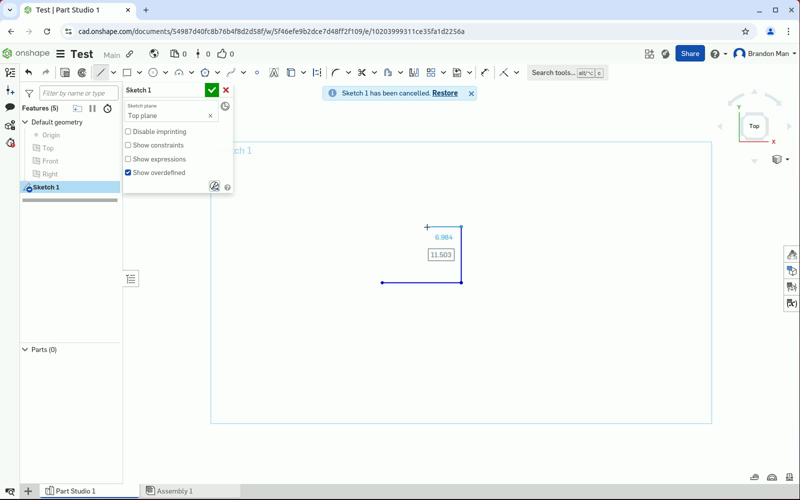
key_up(shift)
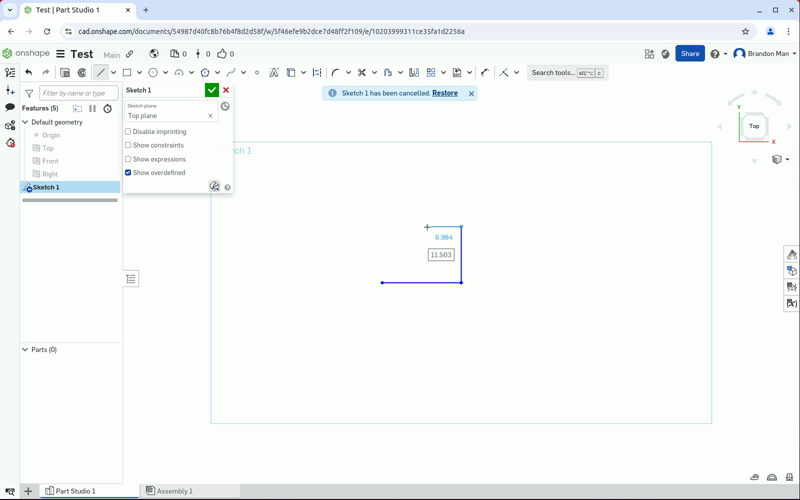
key_down(shift)
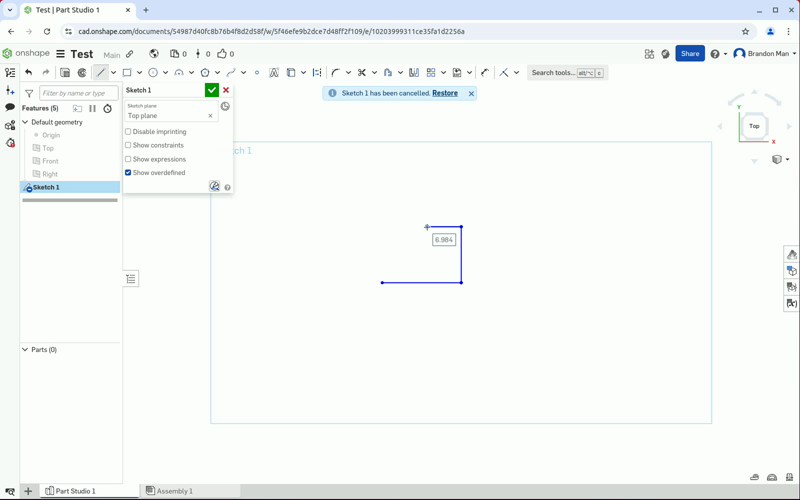
mouse_move(457, 226)
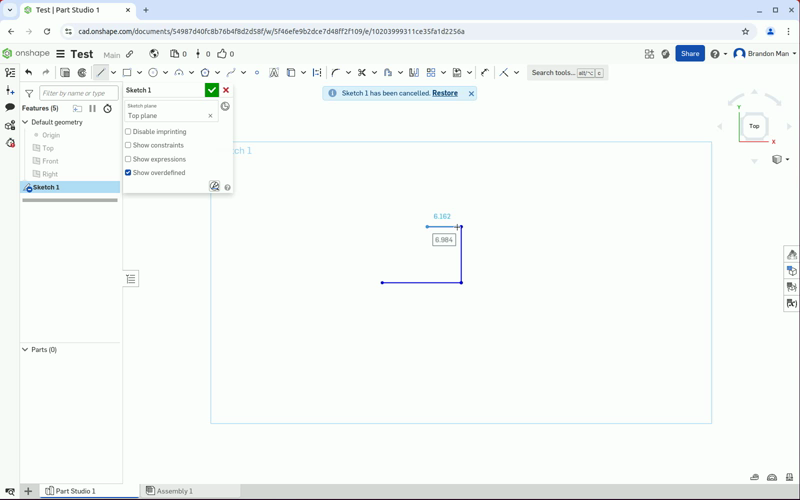
mouse_move(382, 226)
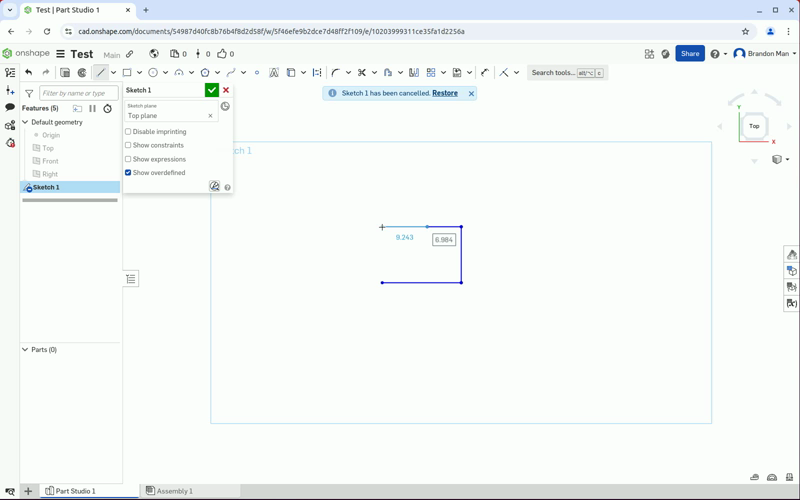
click(382, 226)
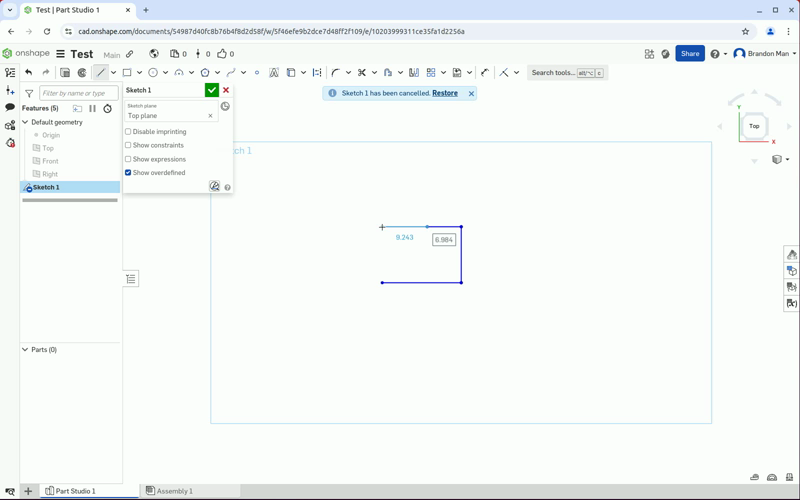
key_up(shift)
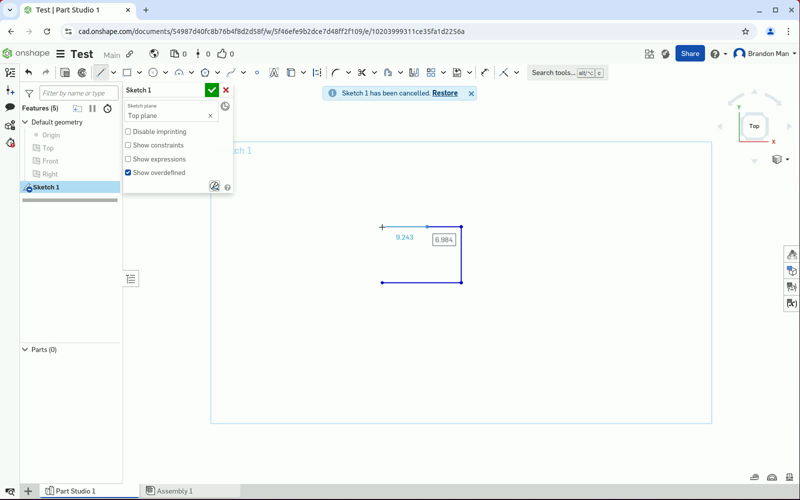
mouse_move(412, 226)
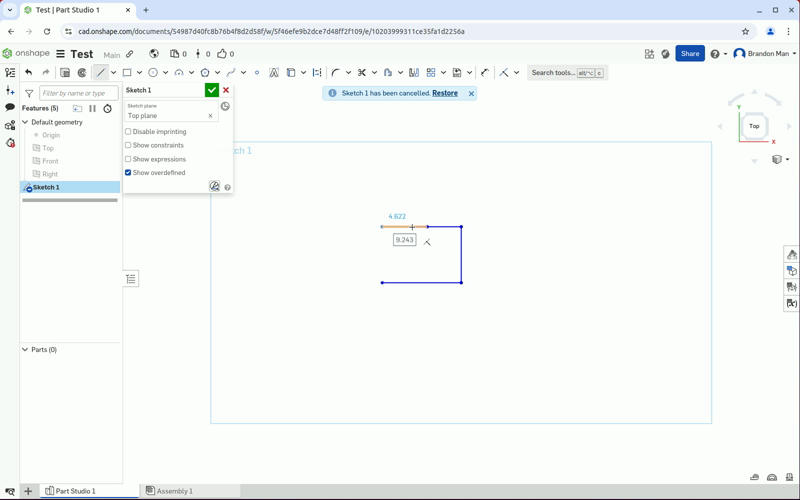
key_down(shift)
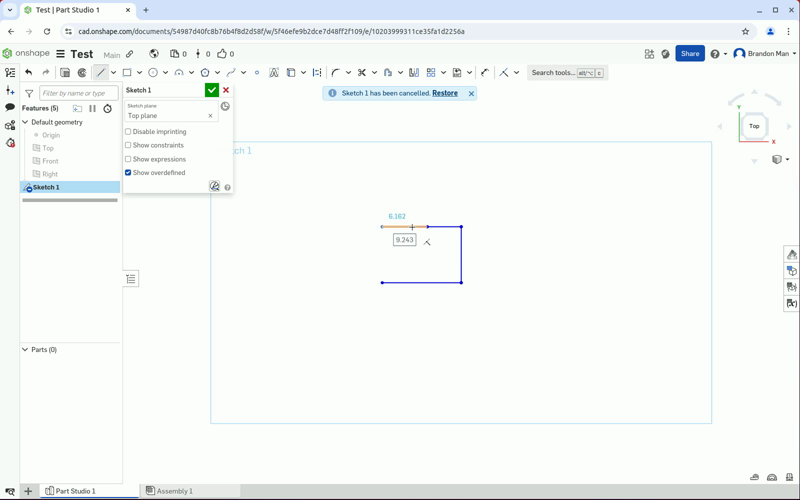
mouse_move(382, 282)
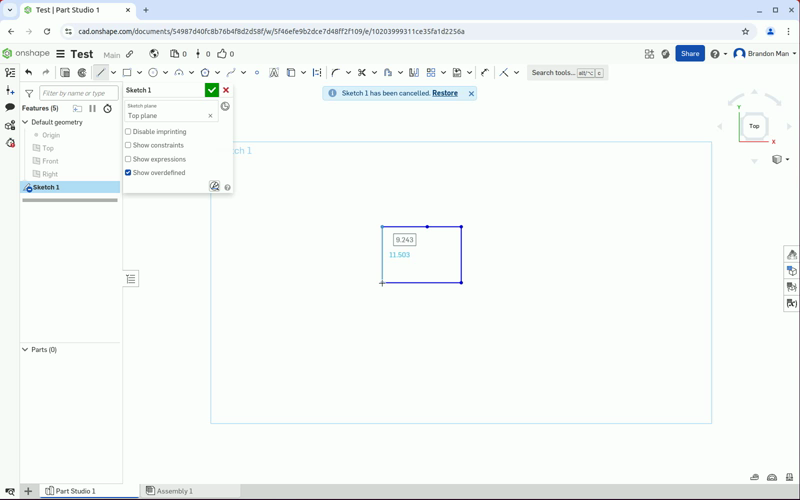
key_up(shift)
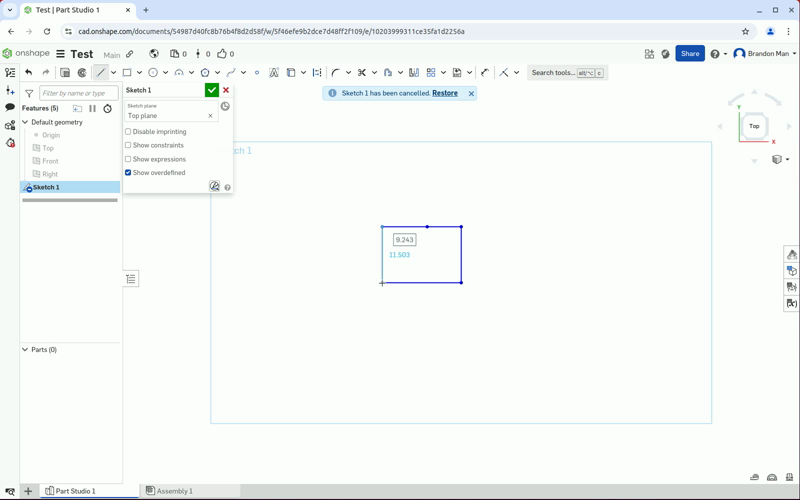
click(382, 282)
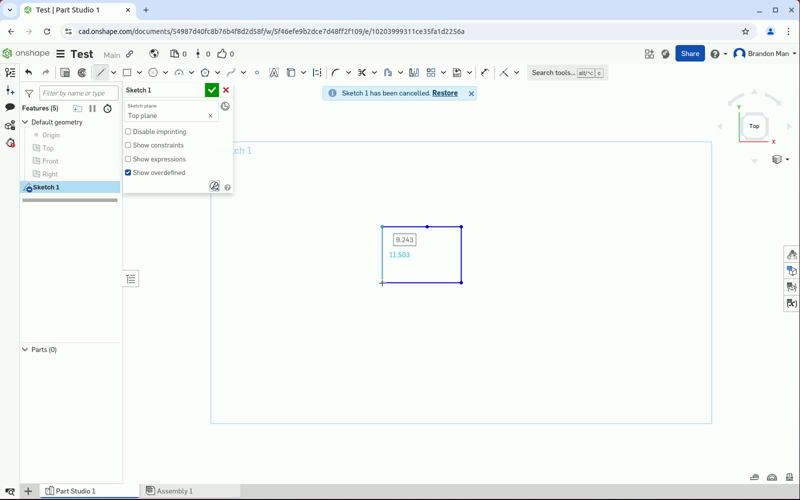
key(esc)
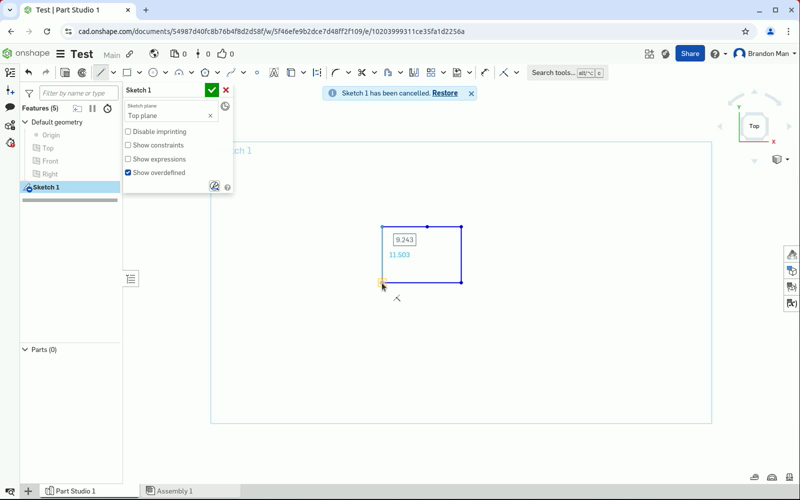
mouse_move(456, 248)
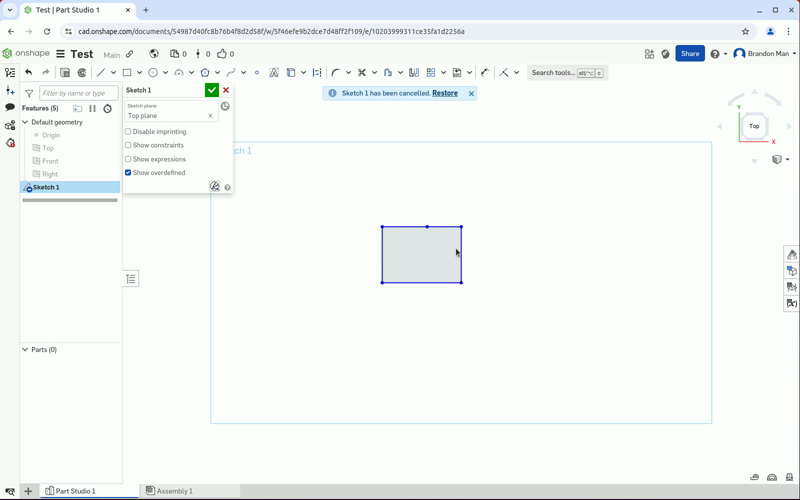
click(456, 248)
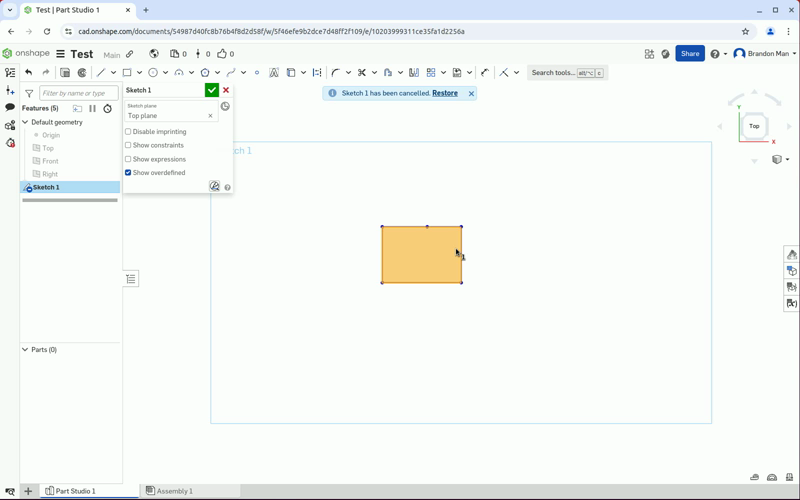
mouse_move(73, 352)
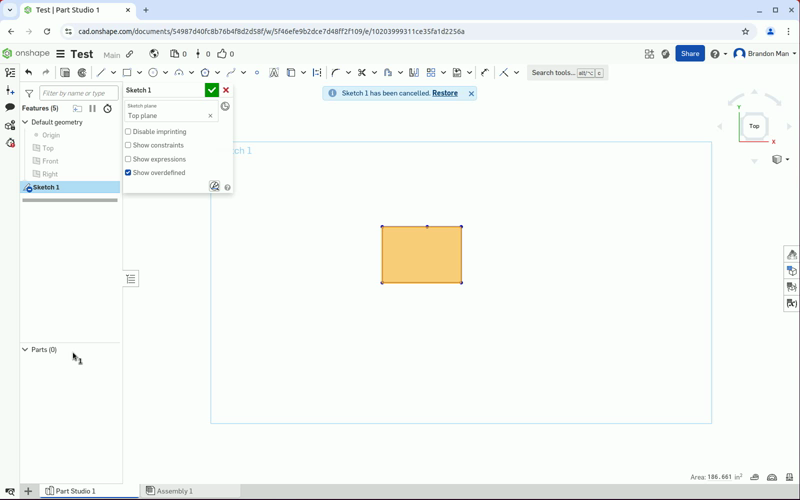
key(shift+y)
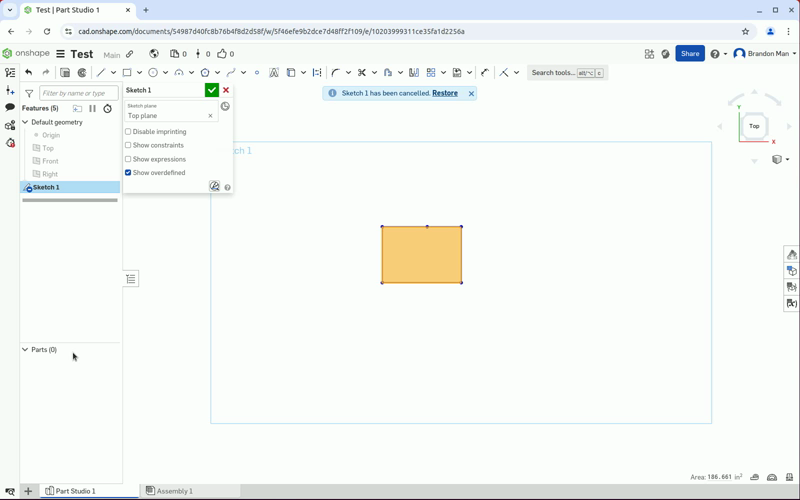
key(shift+e)
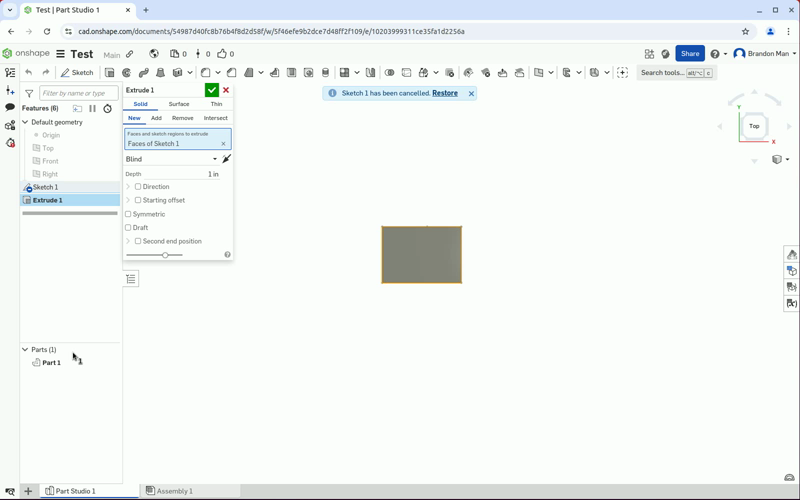
mouse_move(143, 106)
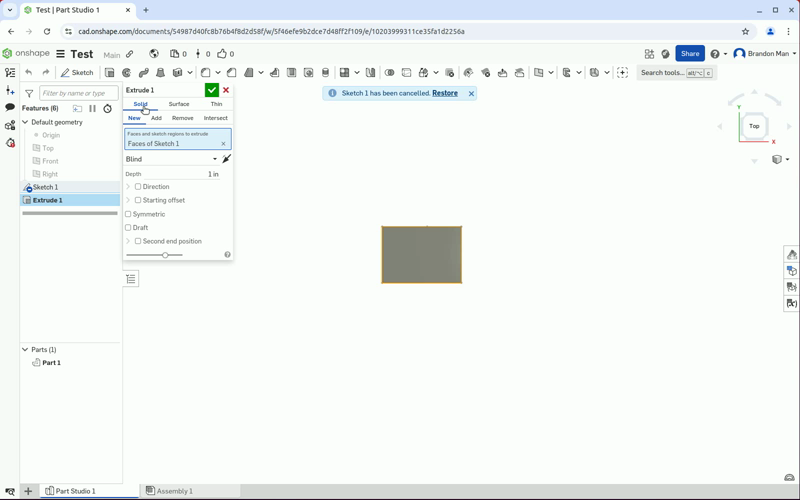
click(143, 106)
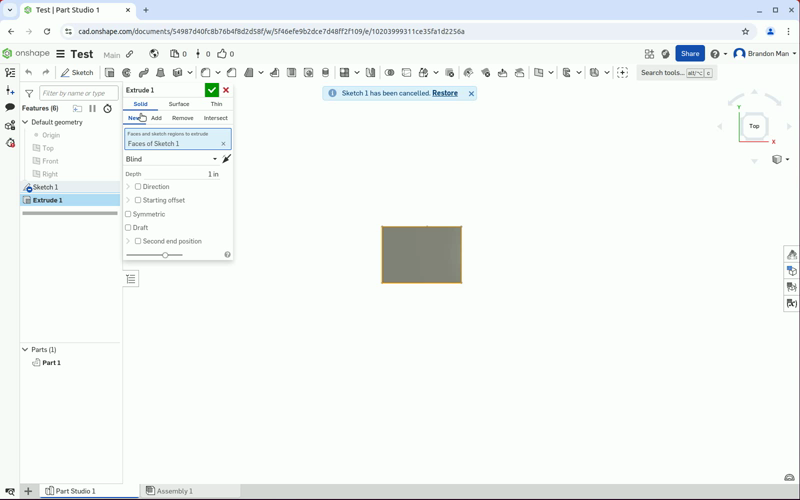
mouse_move(137, 120)
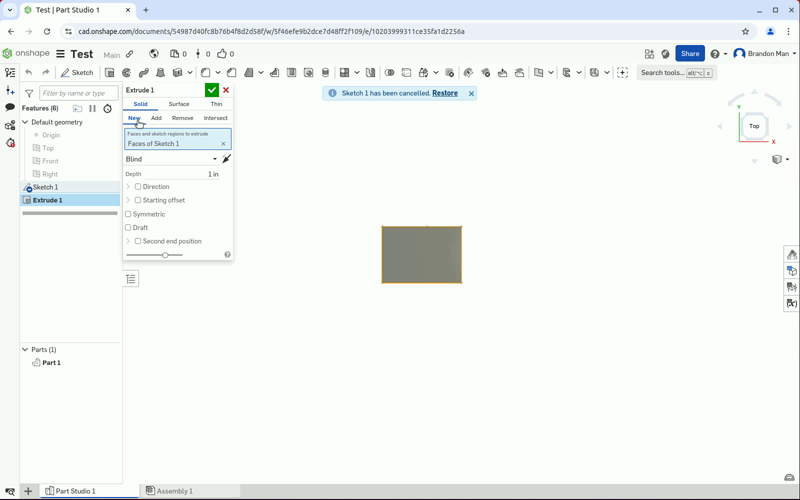
click(137, 120)
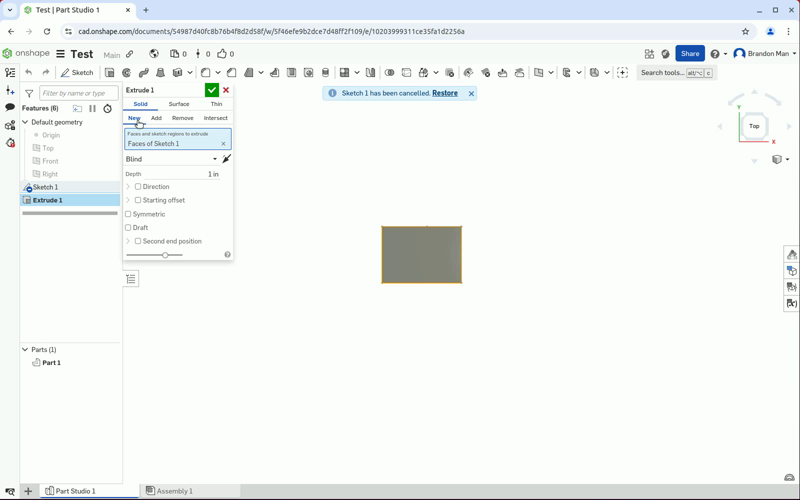
key(tab, 4)
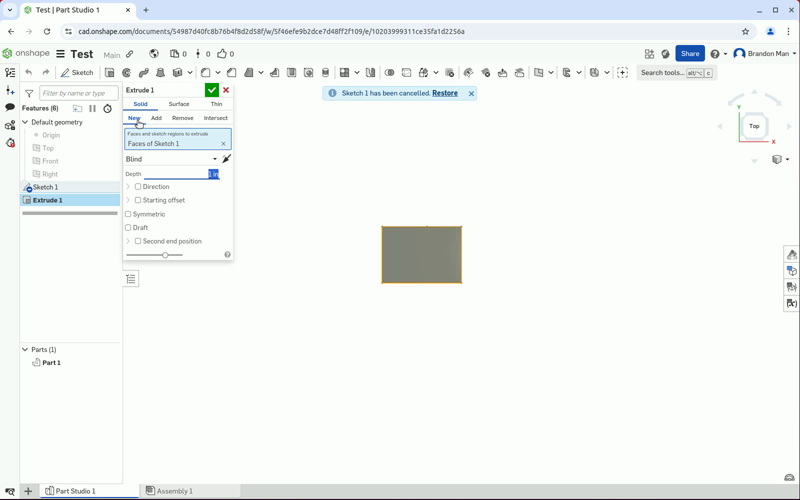
text(5.777)
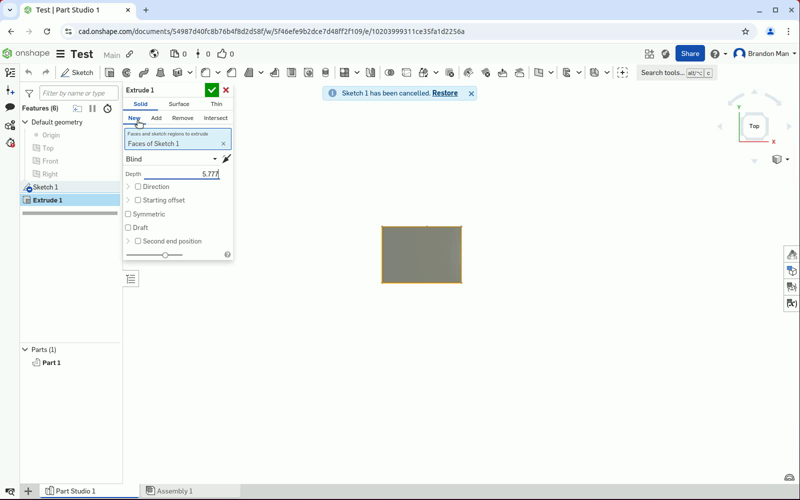
key(enter)
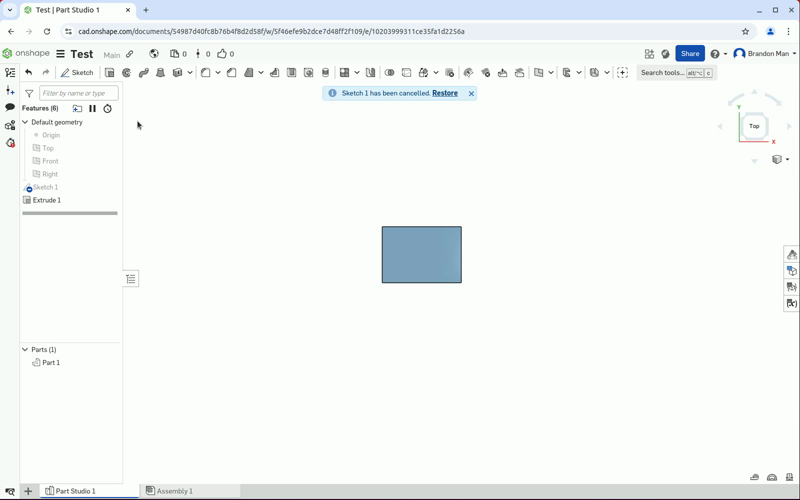
key(shift+h)
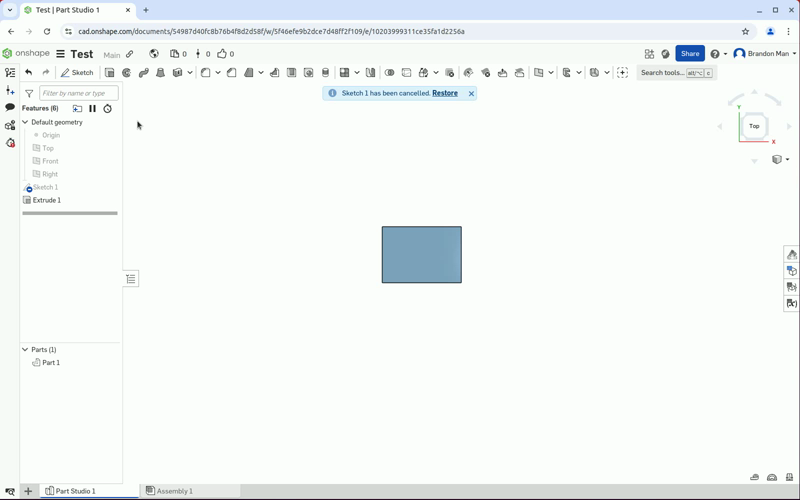
key(shift+h)
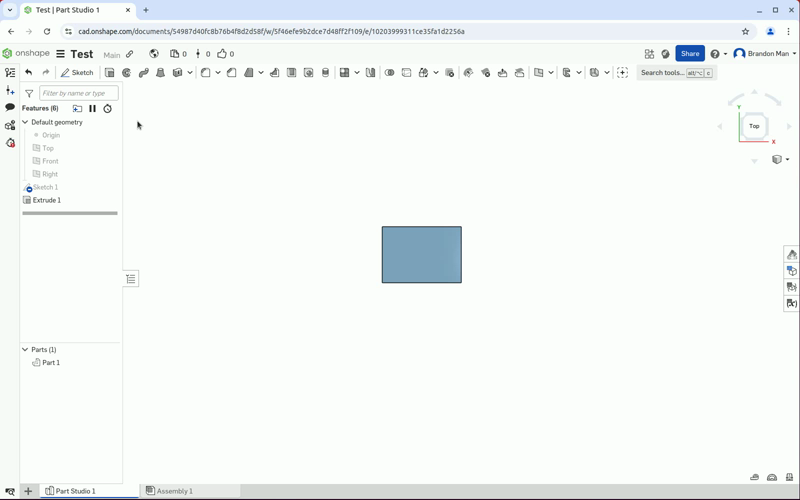
mouse_move(73, 189)
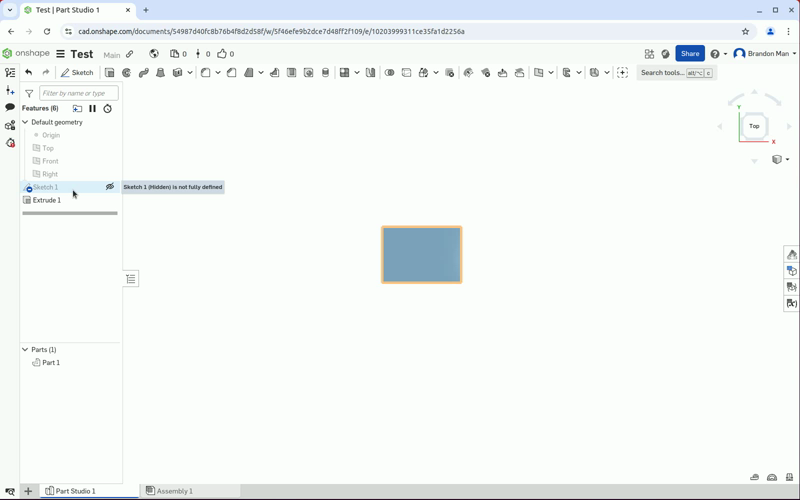
click(73, 189)
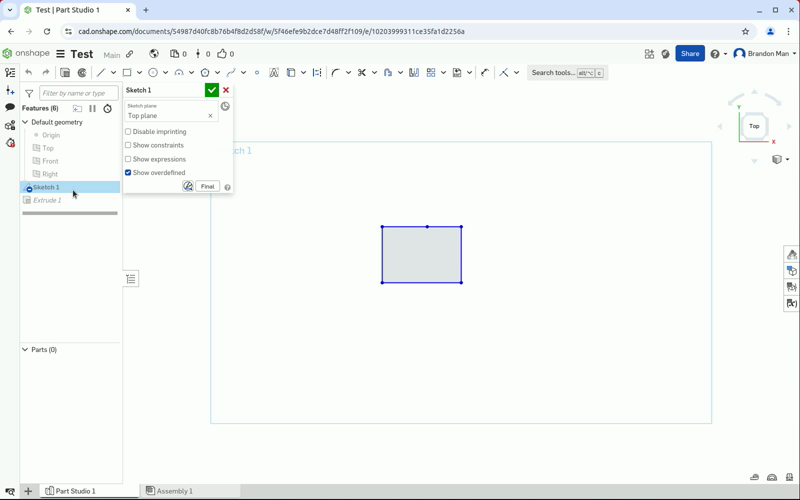
mouse_move(229, 92)
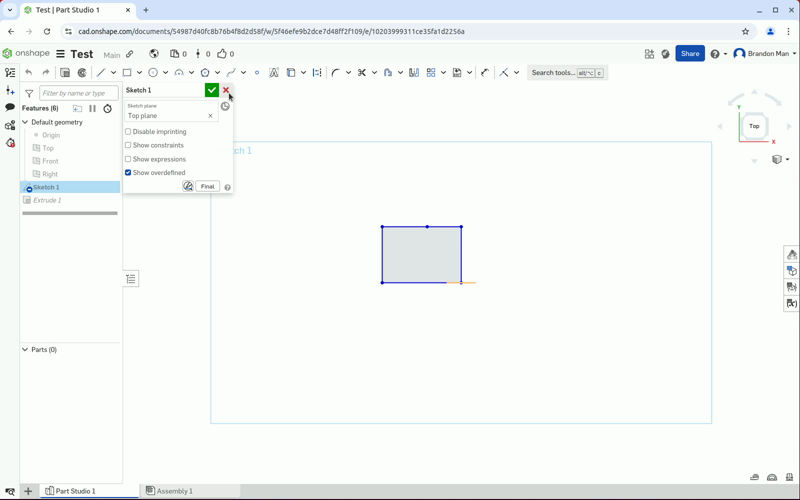
click(229, 92)
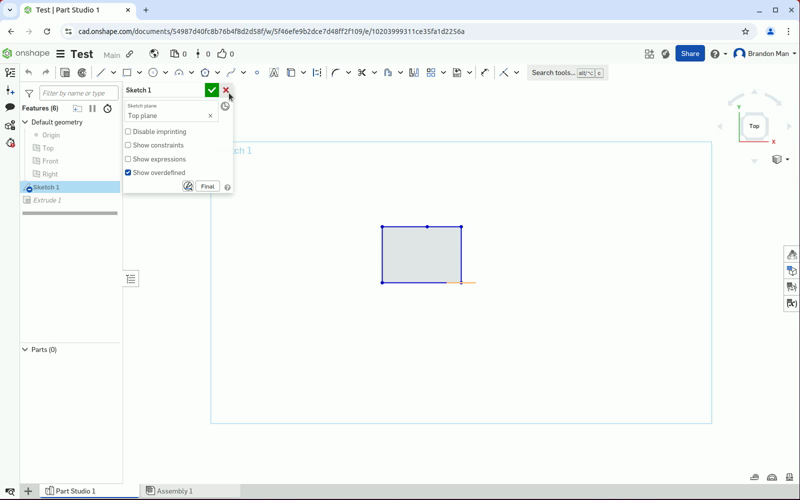
key(shift+s)
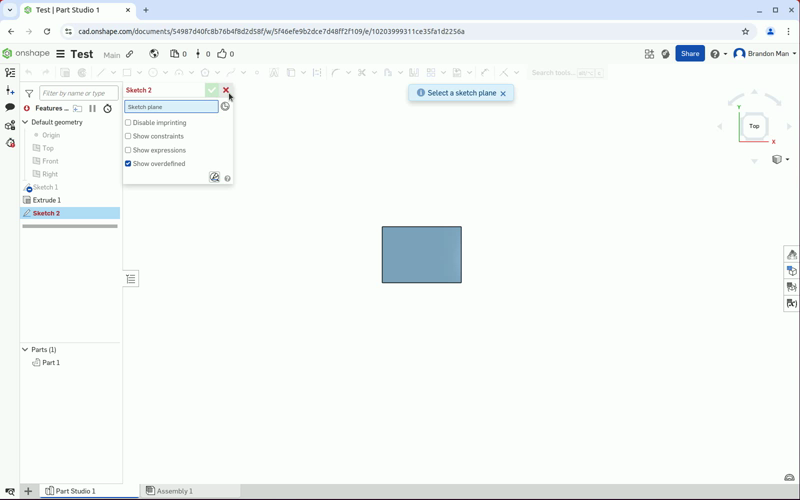
mouse_move(73, 150)
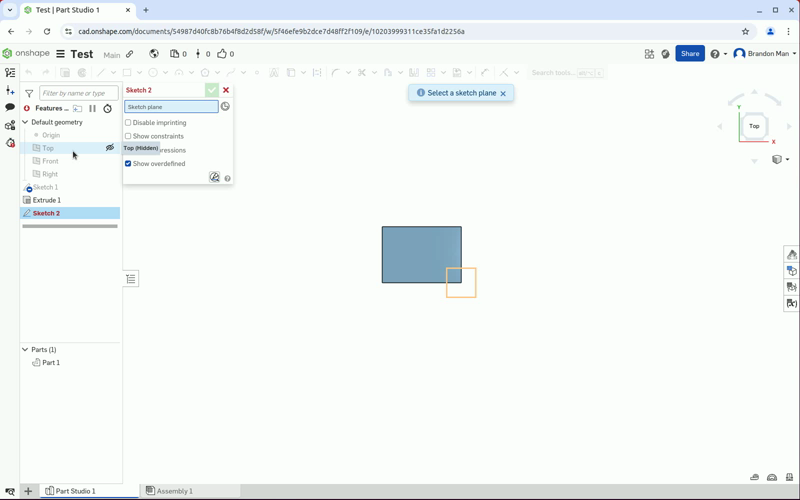
click(73, 150)
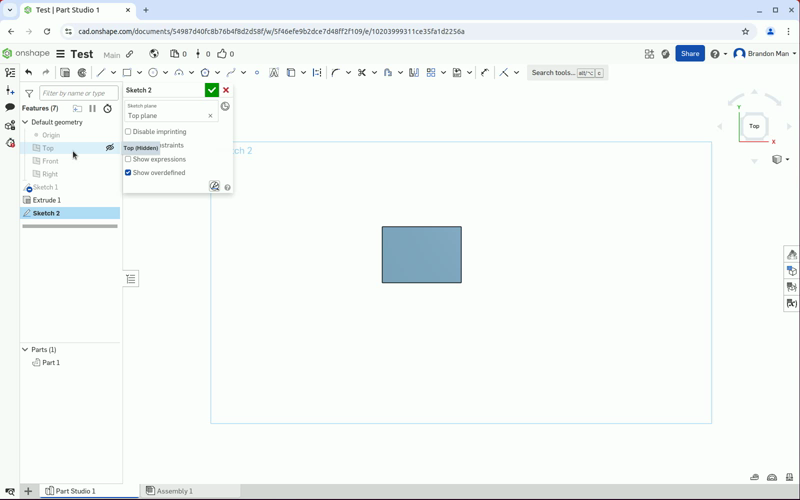
mouse_move(73, 352)
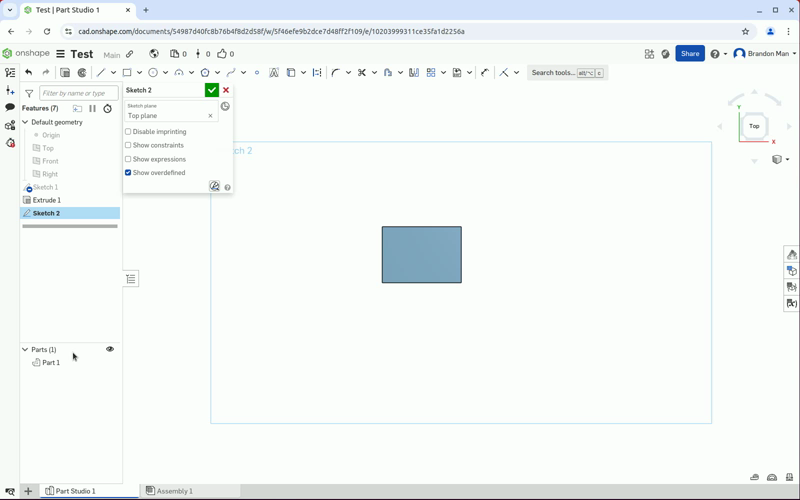
key(y)
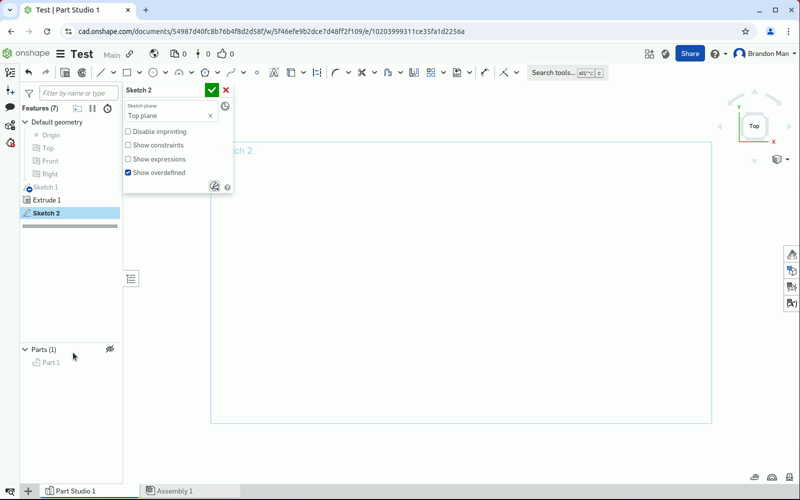
key(l)
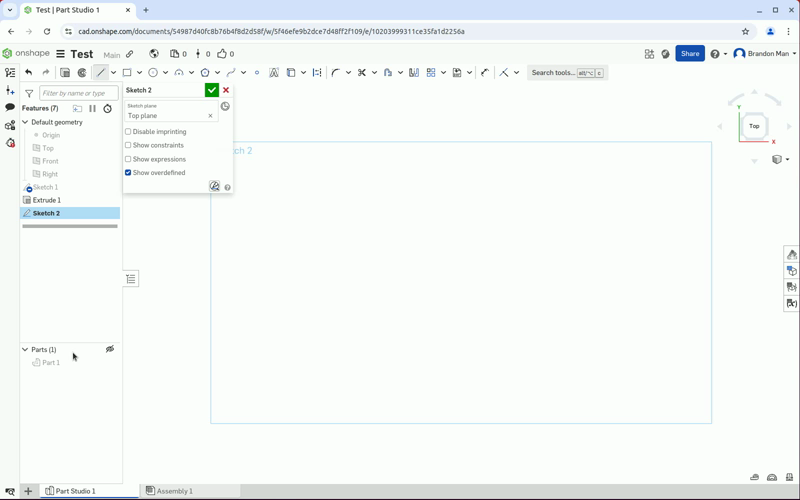
key_down(shift)
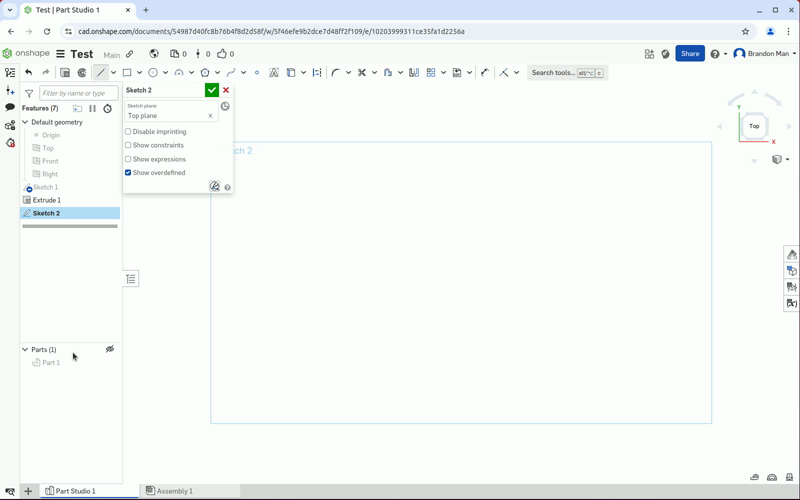
mouse_move(382, 226)
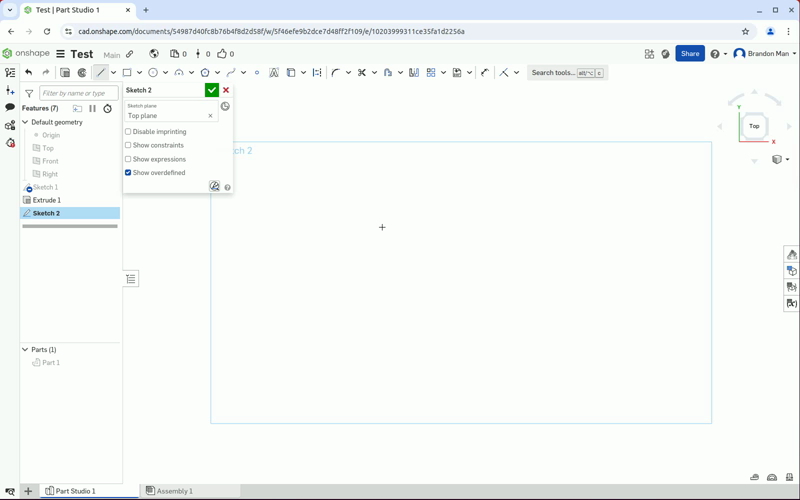
click(382, 226)
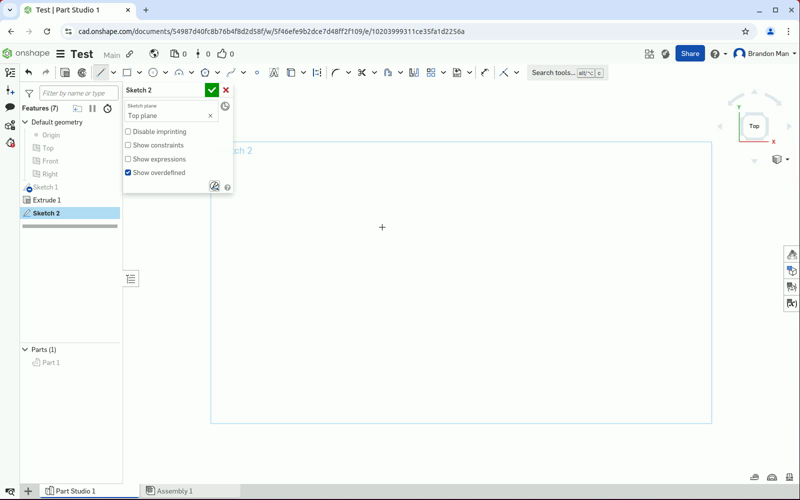
key_up(shift)
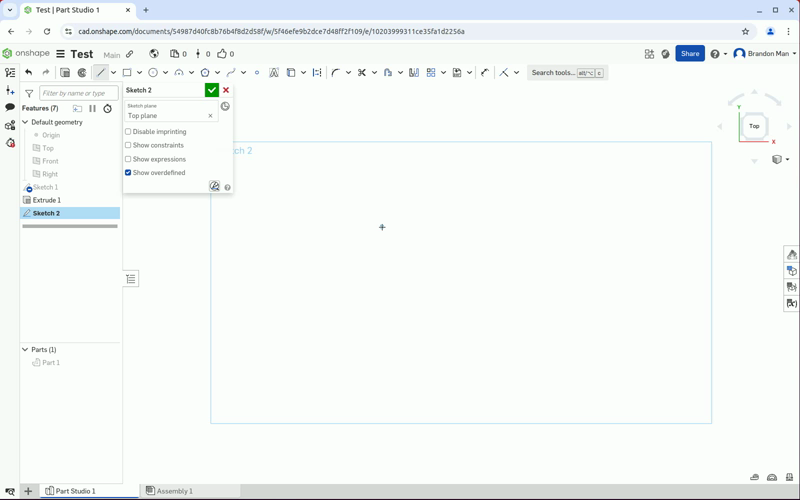
key_down(shift)
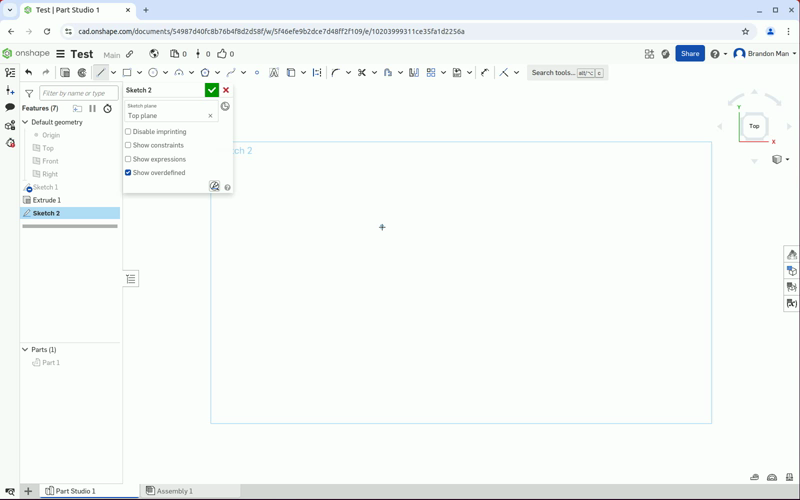
mouse_move(412, 226)
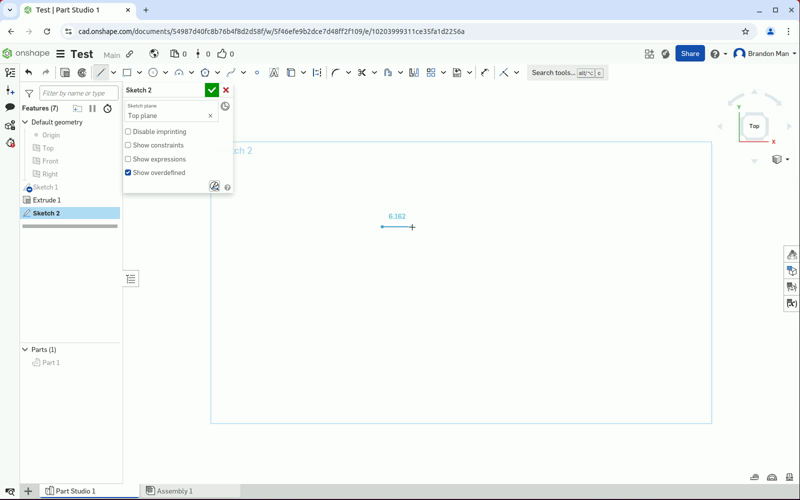
mouse_move(427, 226)
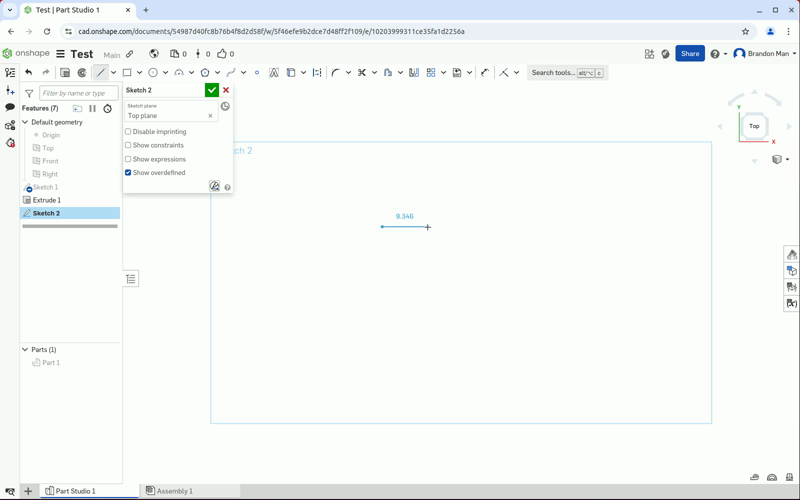
click(427, 226)
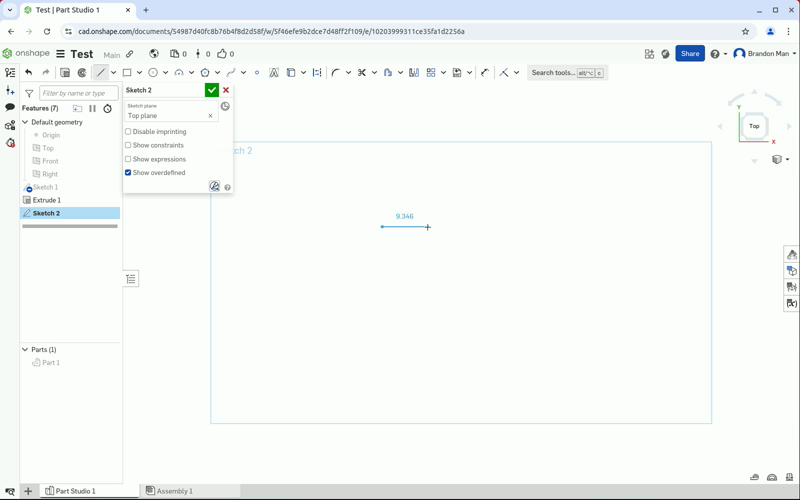
key_up(shift)
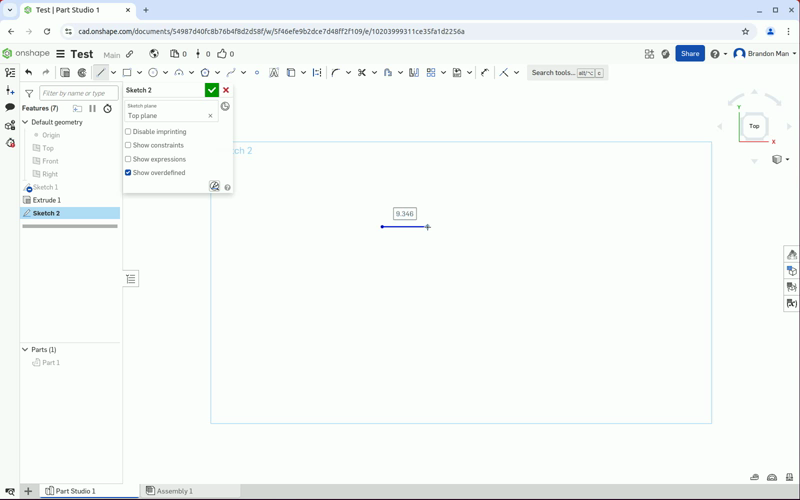
key_down(shift)
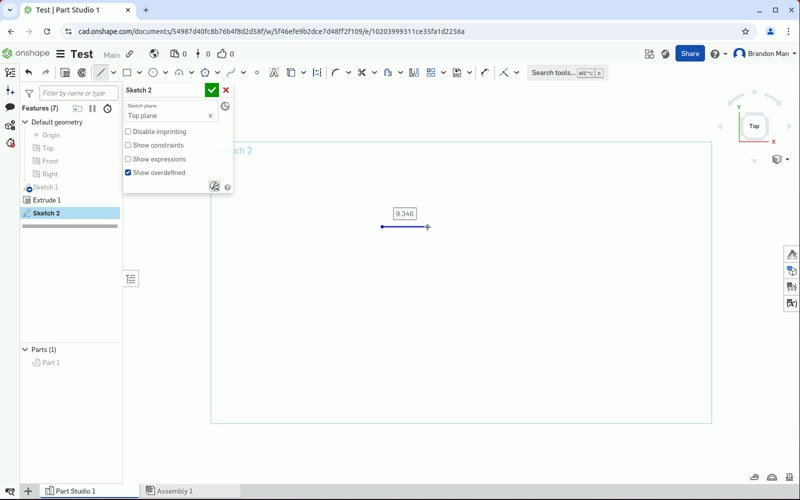
mouse_move(457, 226)
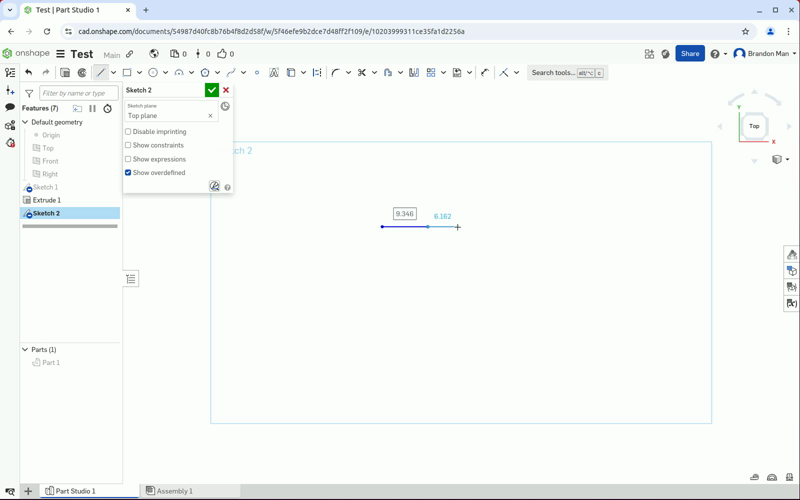
mouse_move(427, 169)
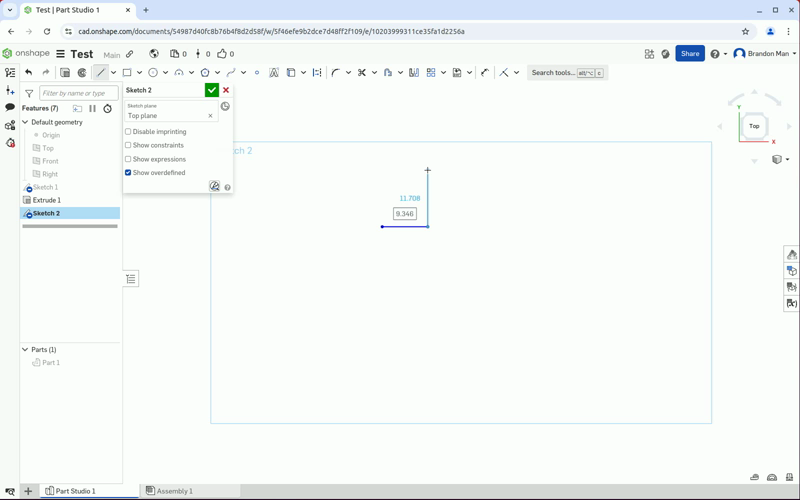
click(427, 169)
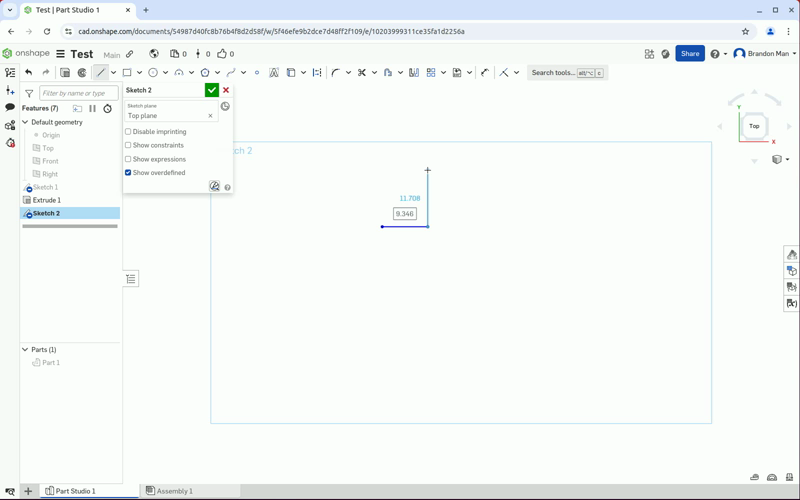
key_up(shift)
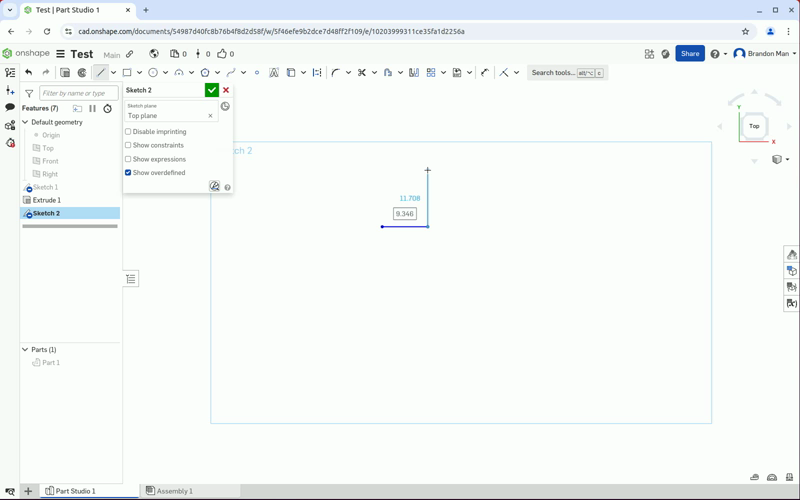
key_down(shift)
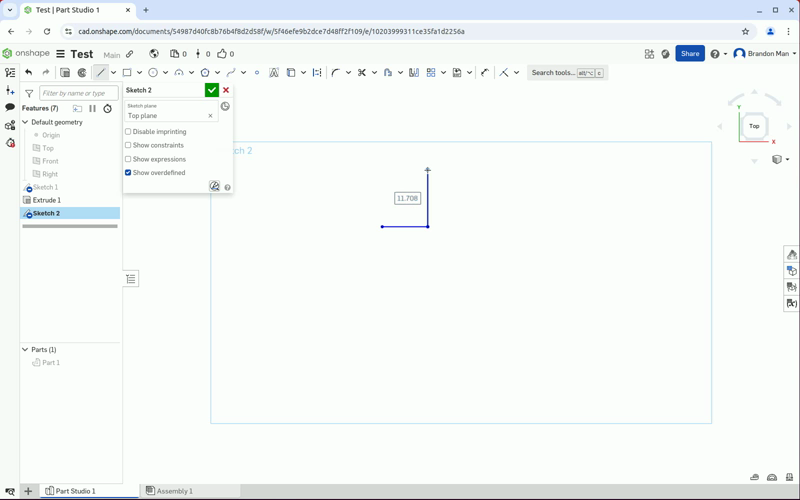
mouse_move(457, 169)
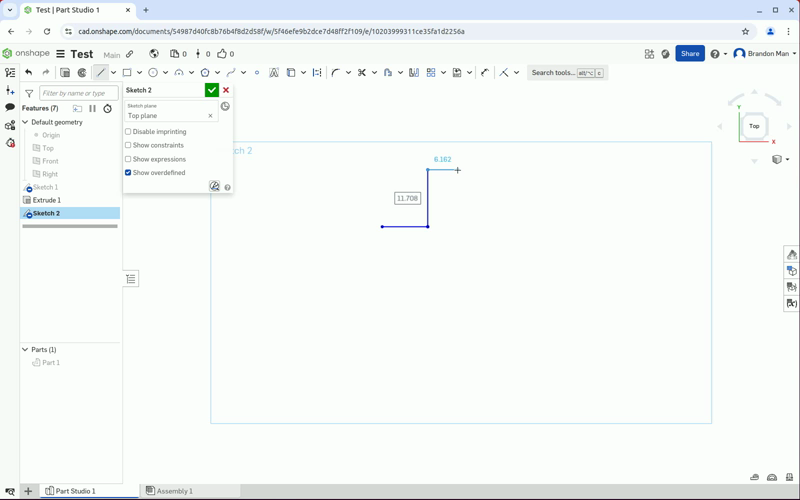
mouse_move(382, 169)
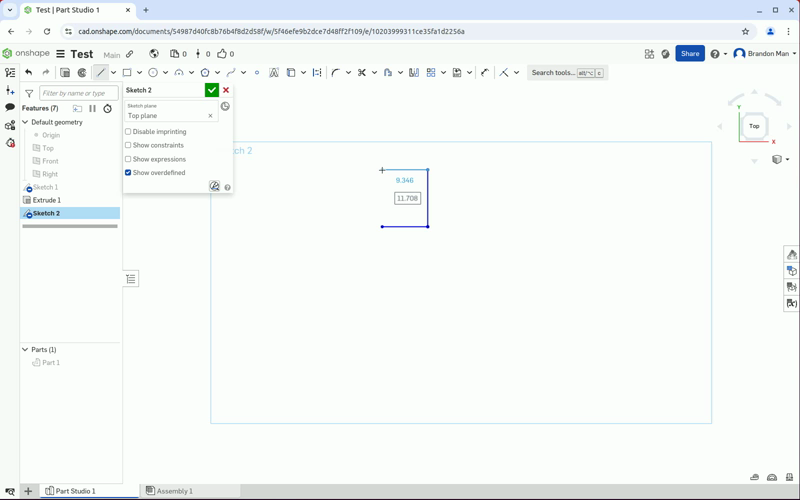
click(382, 169)
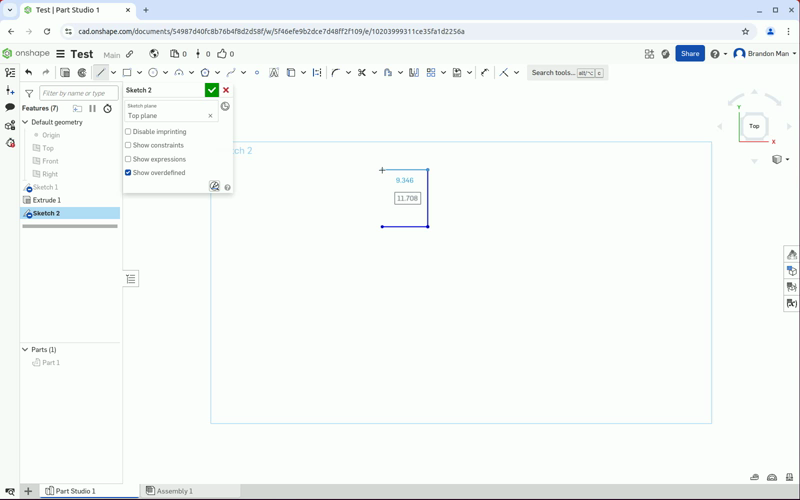
key_up(shift)
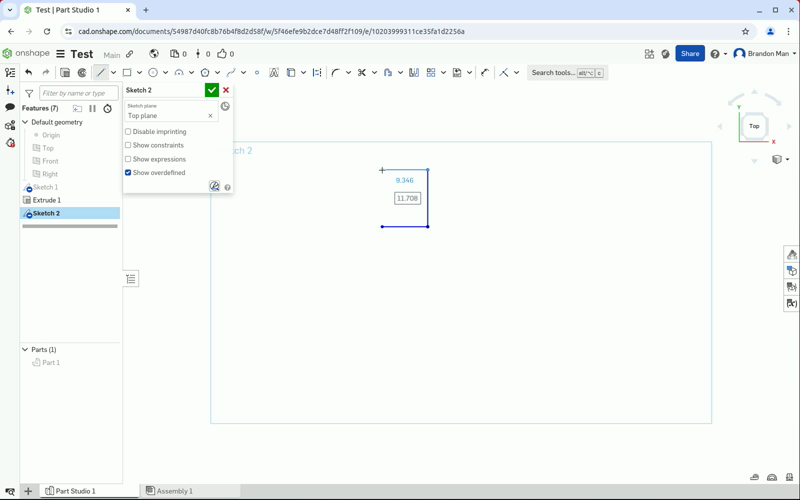
mouse_move(412, 169)
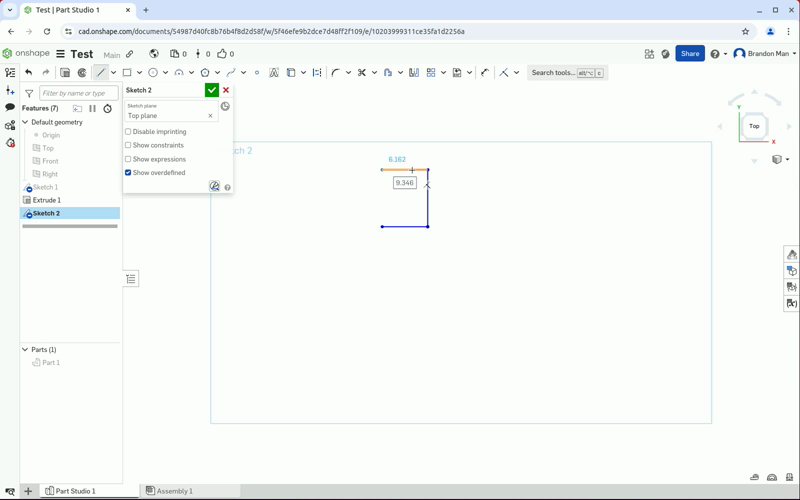
key_down(shift)
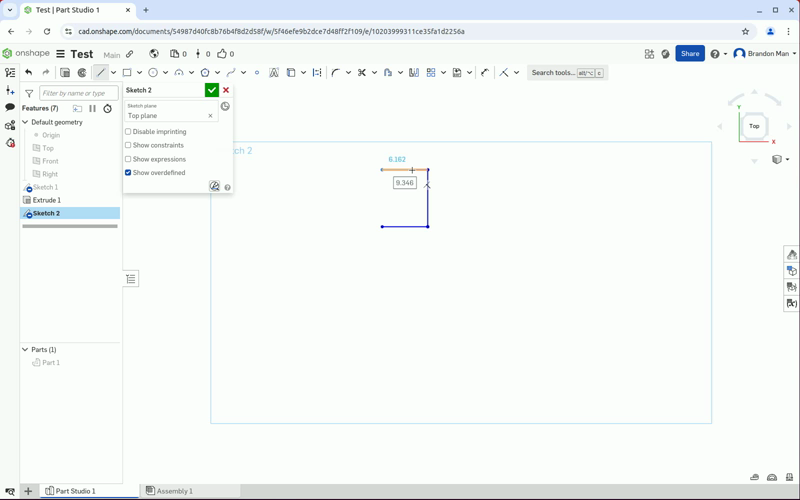
mouse_move(382, 226)
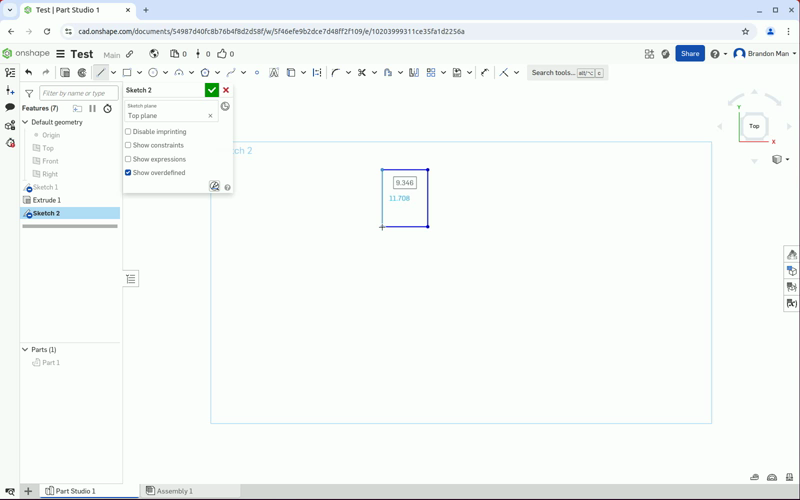
key_up(shift)
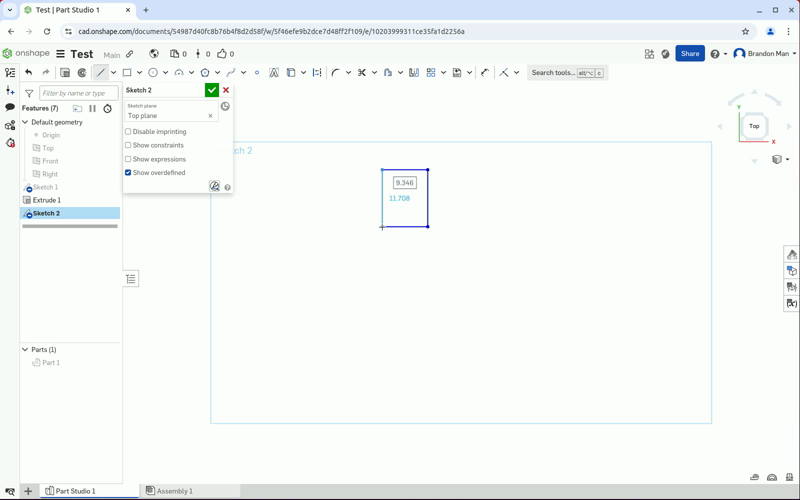
click(382, 226)
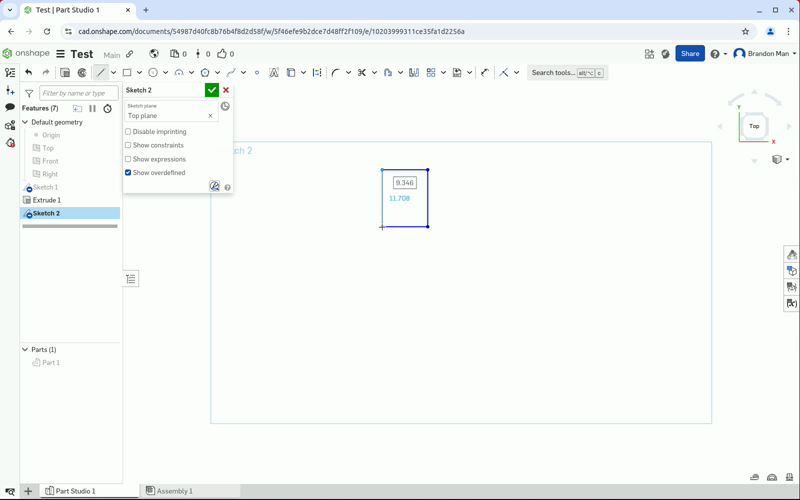
key(esc)
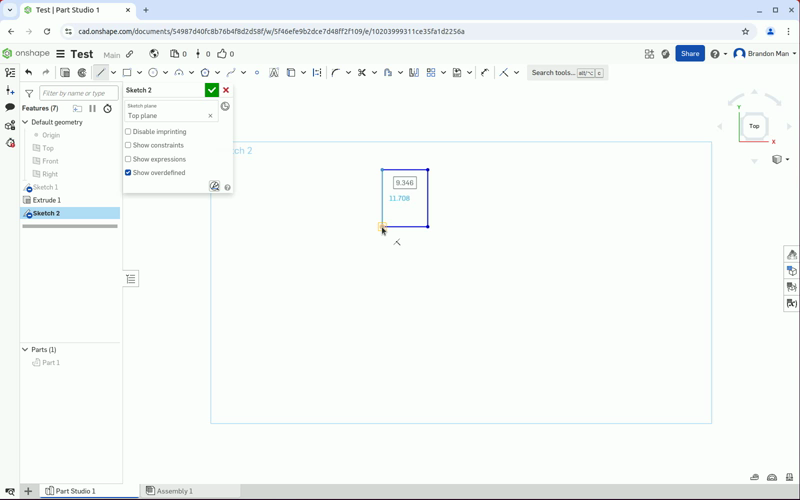
mouse_move(421, 176)
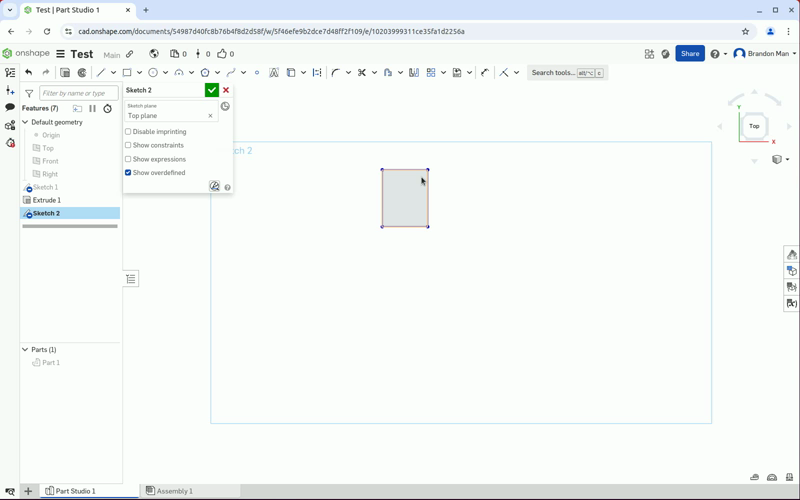
click(421, 176)
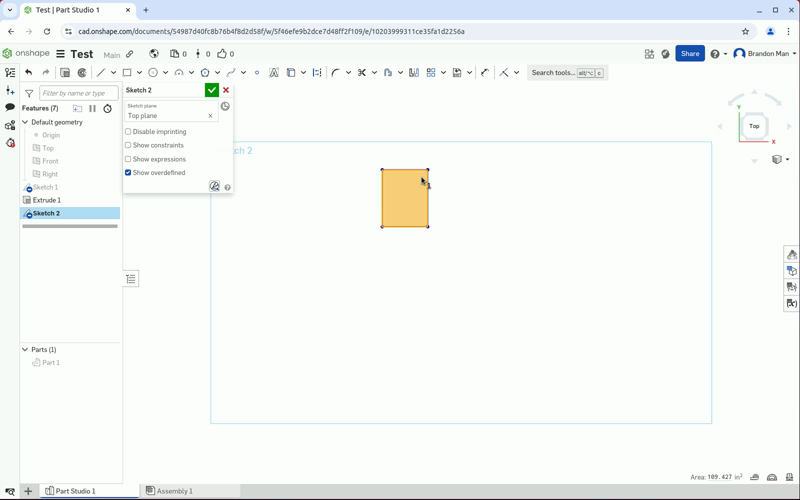
mouse_move(73, 352)
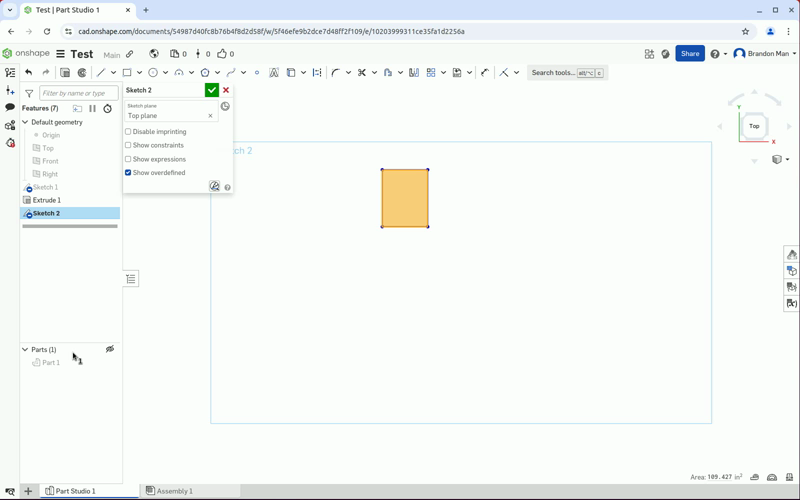
key(shift+y)
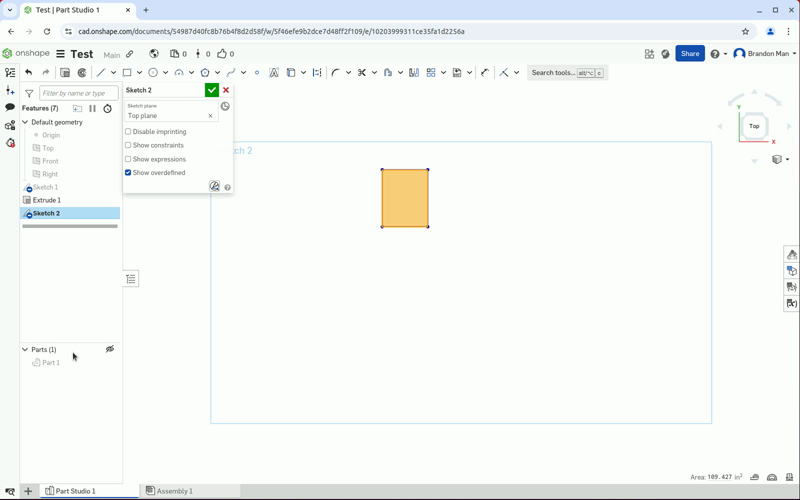
key(shift+e)
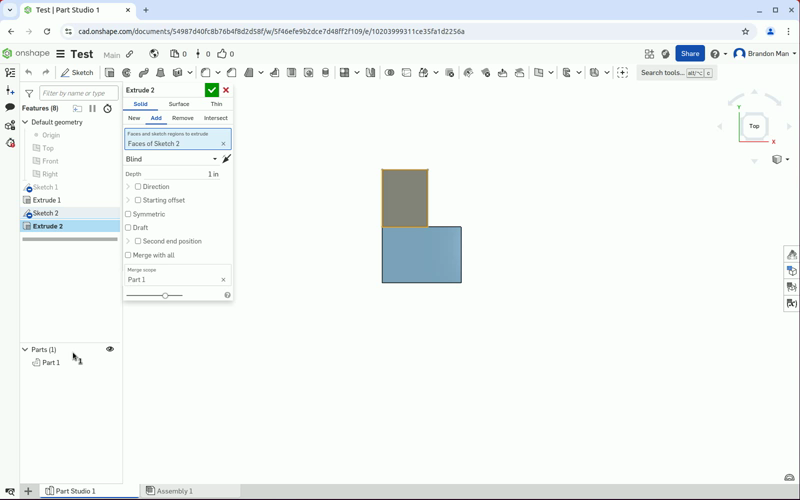
mouse_move(143, 106)
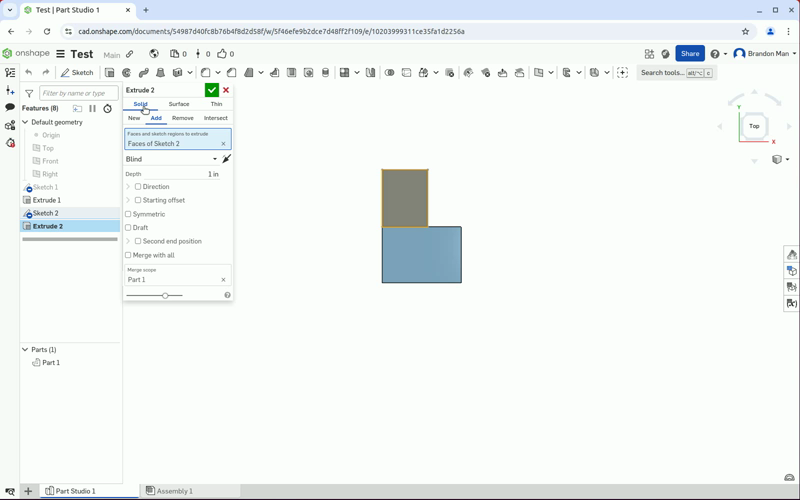
click(143, 106)
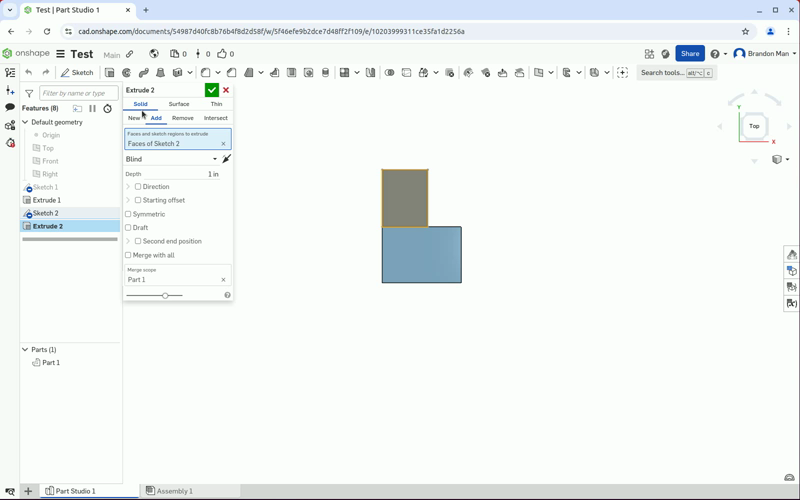
mouse_move(137, 120)
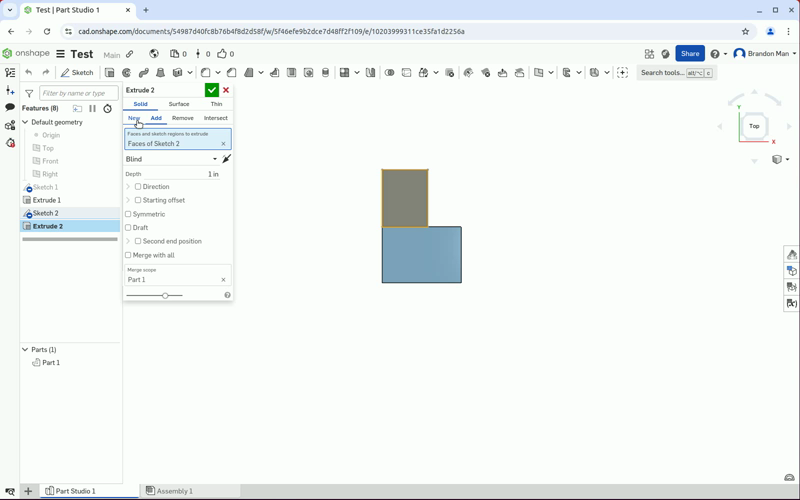
click(137, 120)
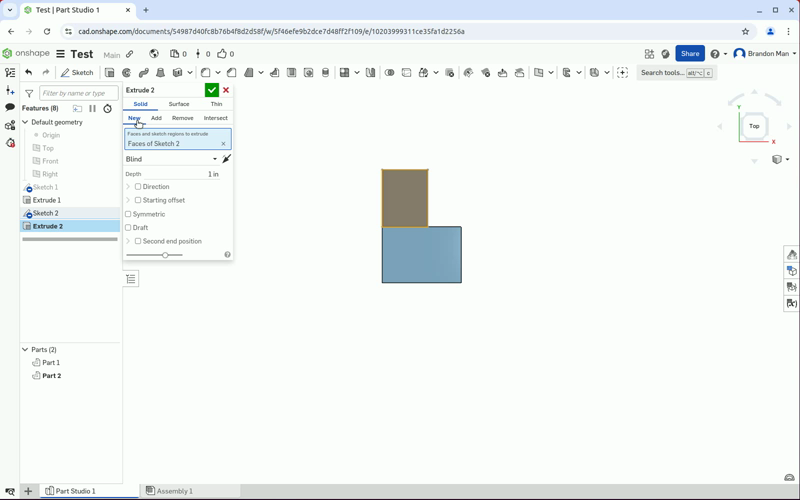
key(tab, 4)
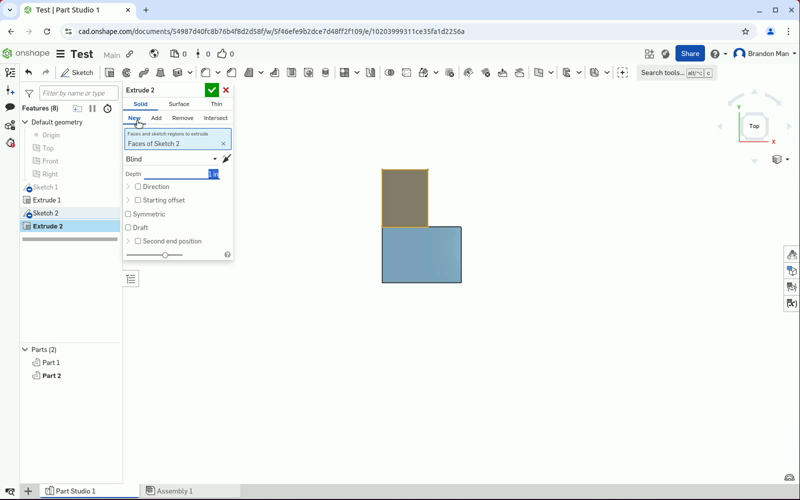
text(5.777)
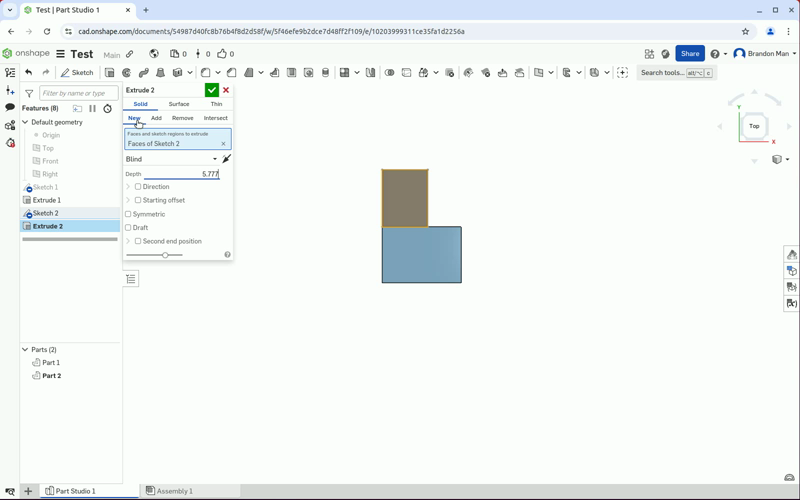
key(enter)
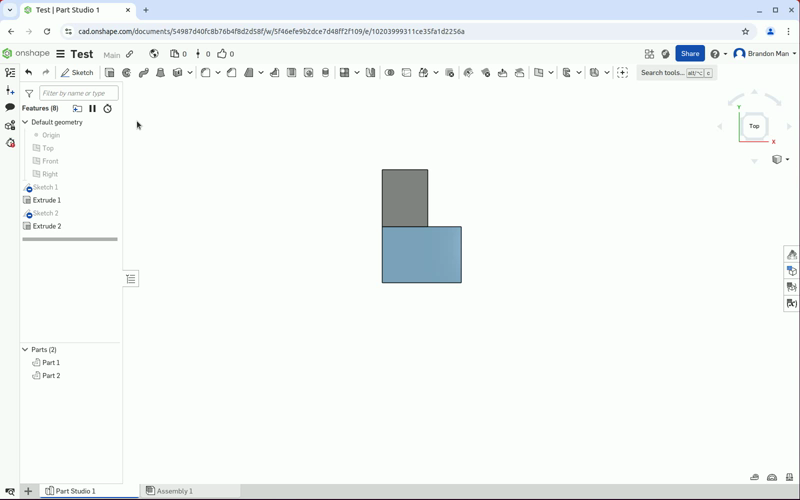
key(shift+h)
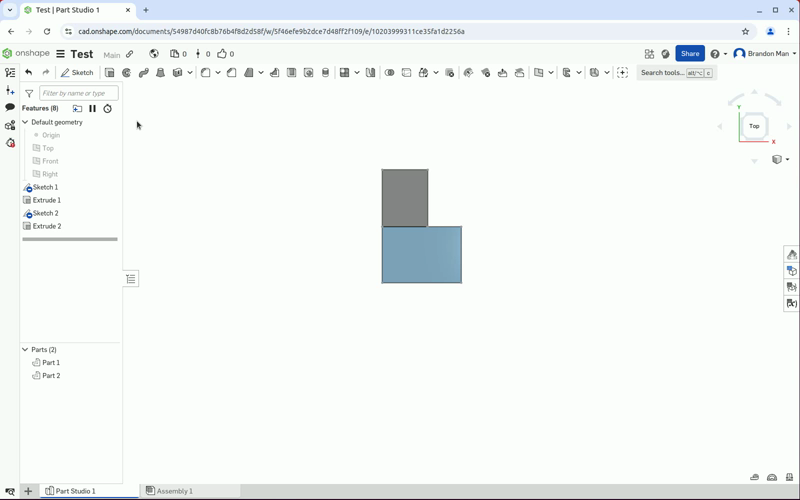
key(shift+h)
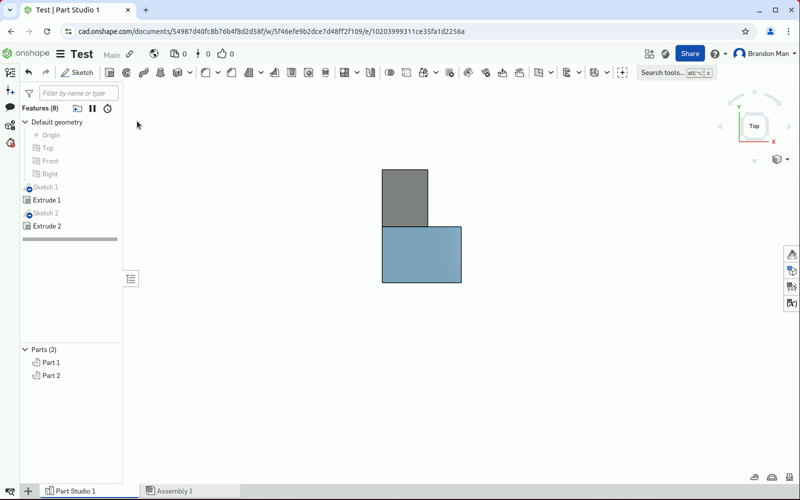
mouse_move(73, 189)
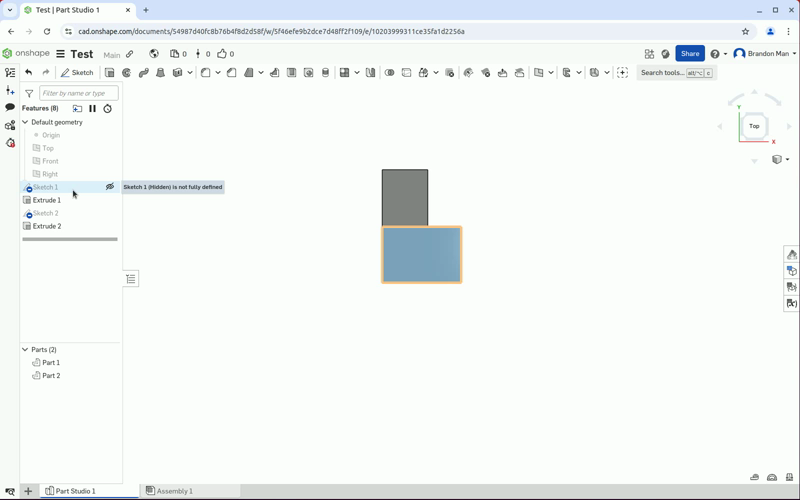
click(73, 189)
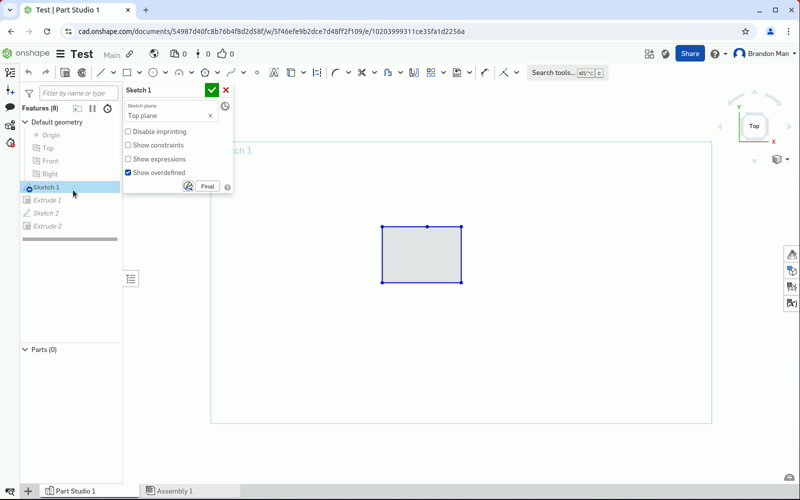
mouse_move(229, 92)
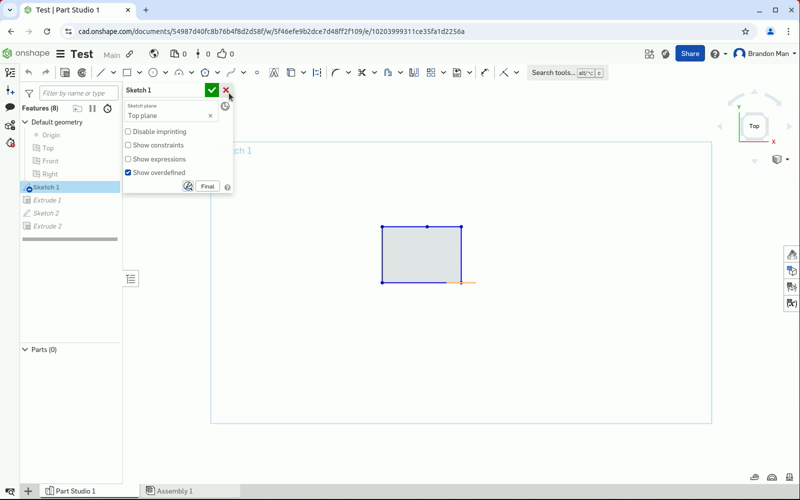
click(229, 92)
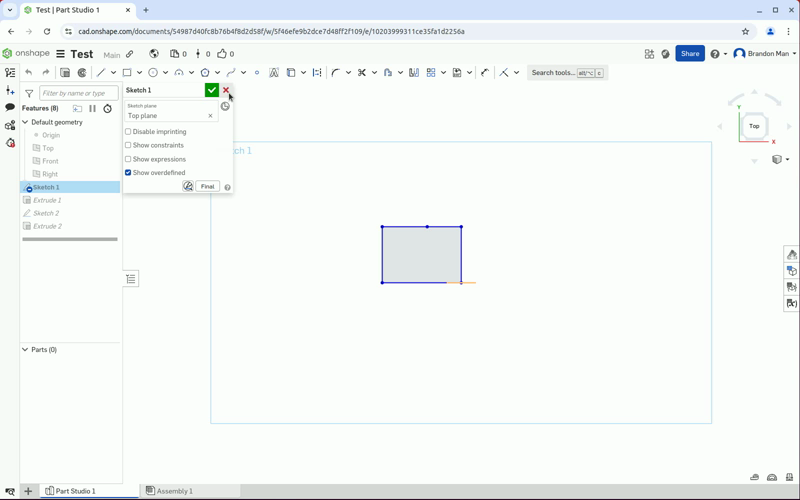
key(shift+s)
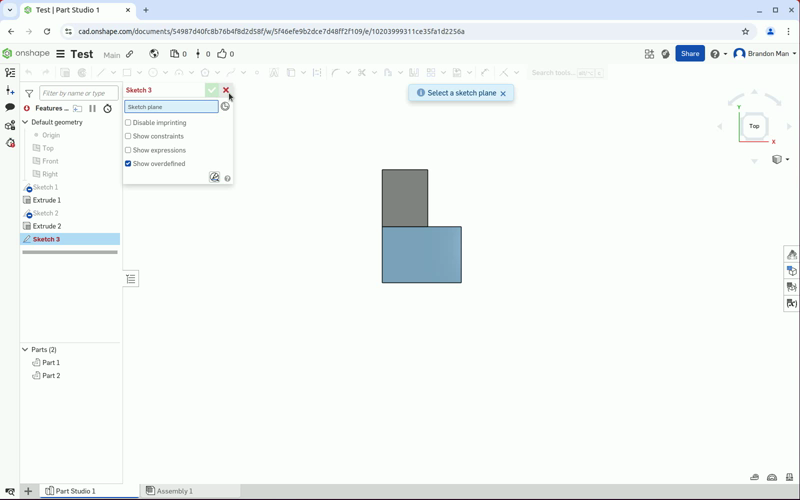
mouse_move(73, 150)
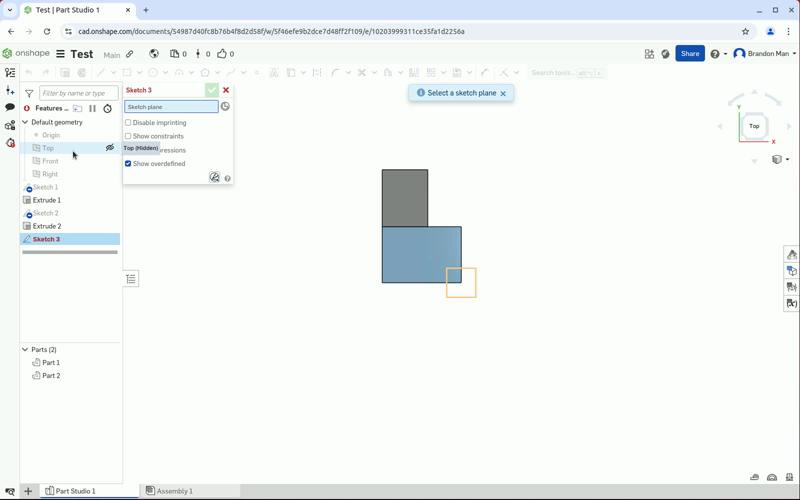
click(73, 150)
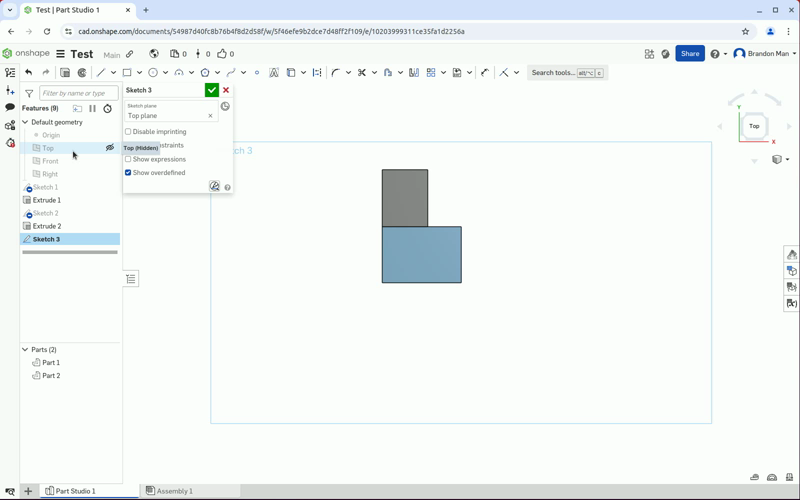
mouse_move(73, 352)
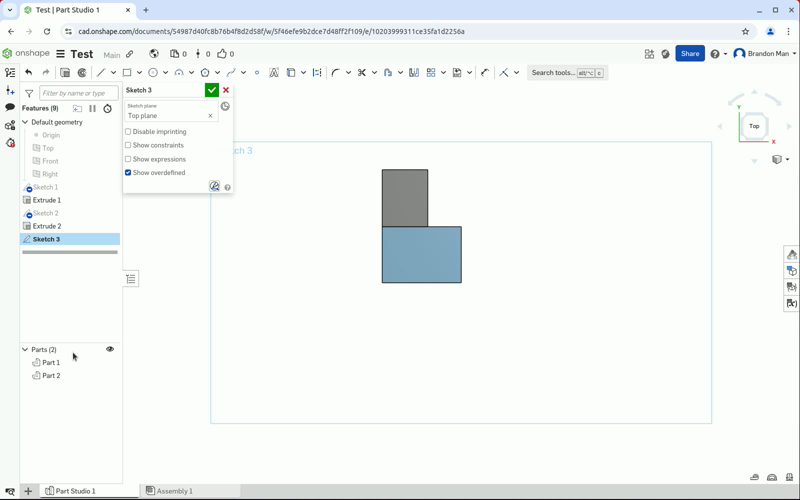
key(y)
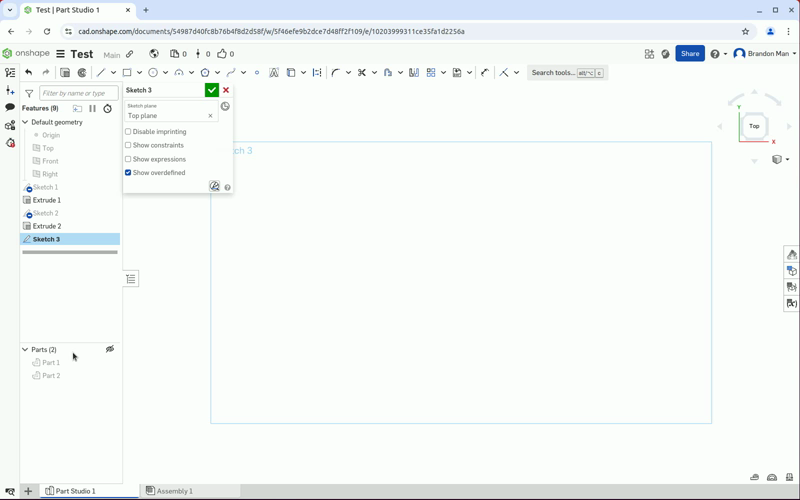
key(l)
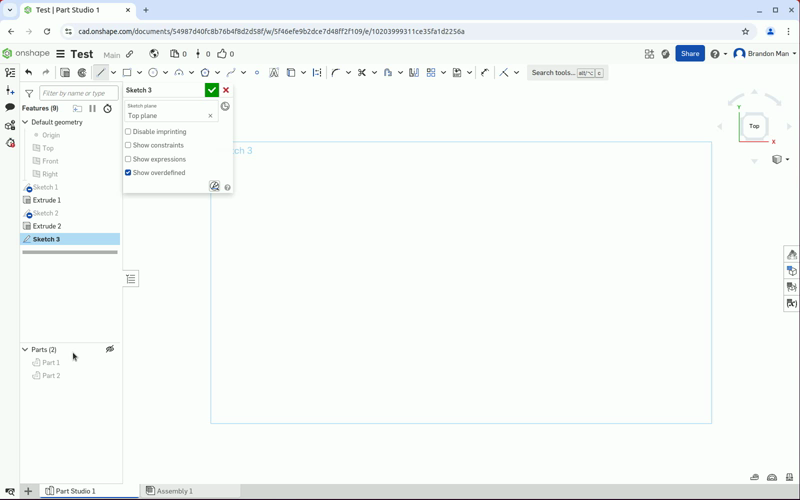
key_down(shift)
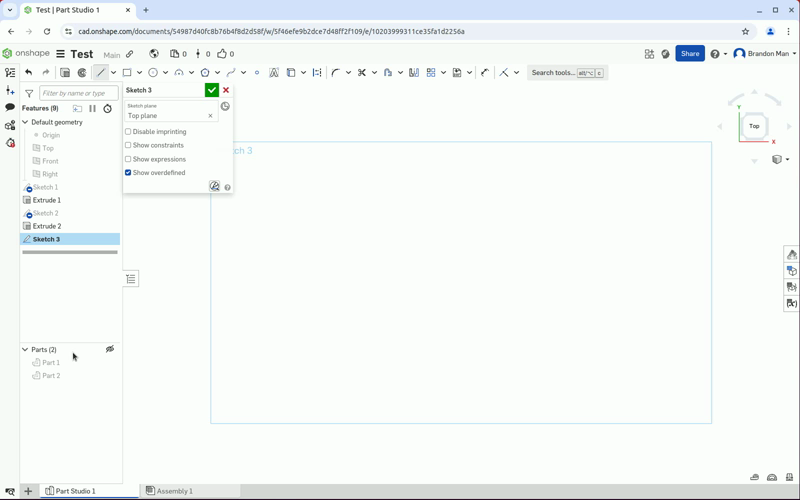
mouse_move(426, 226)
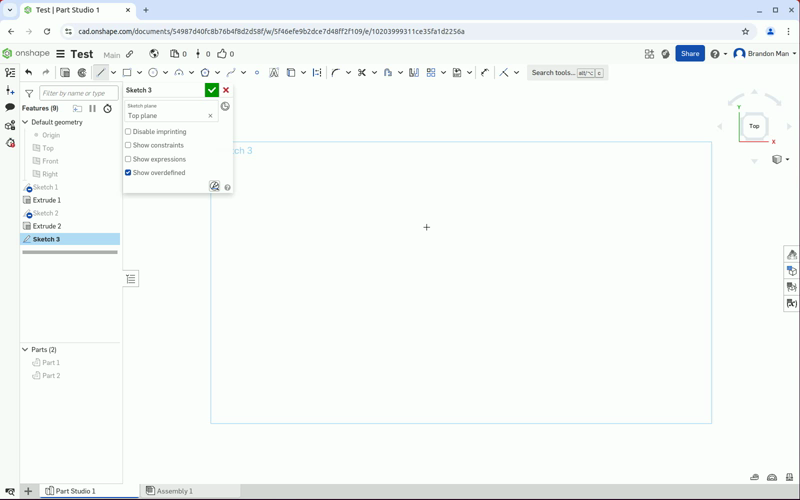
click(426, 226)
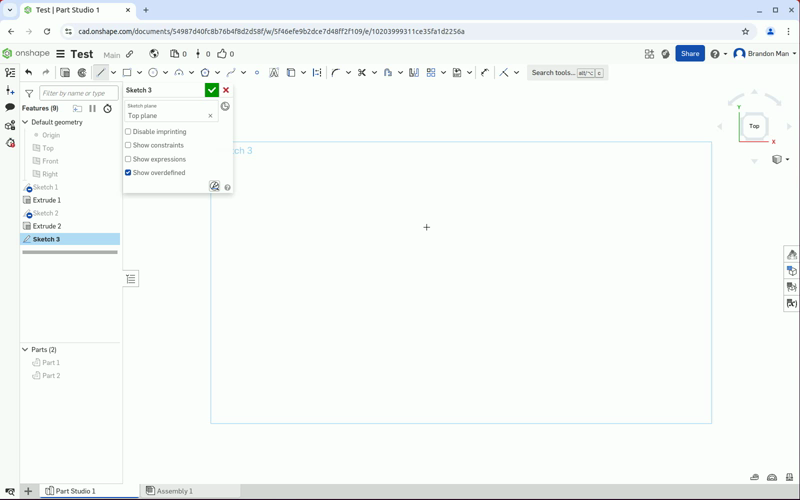
key_up(shift)
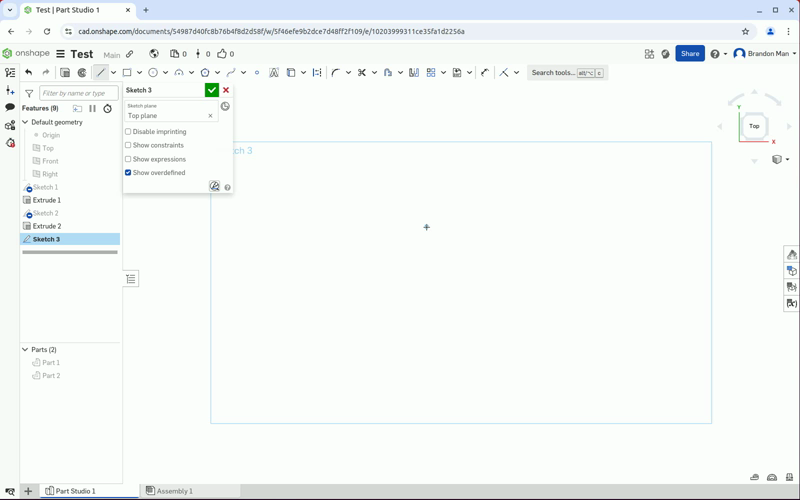
key_down(shift)
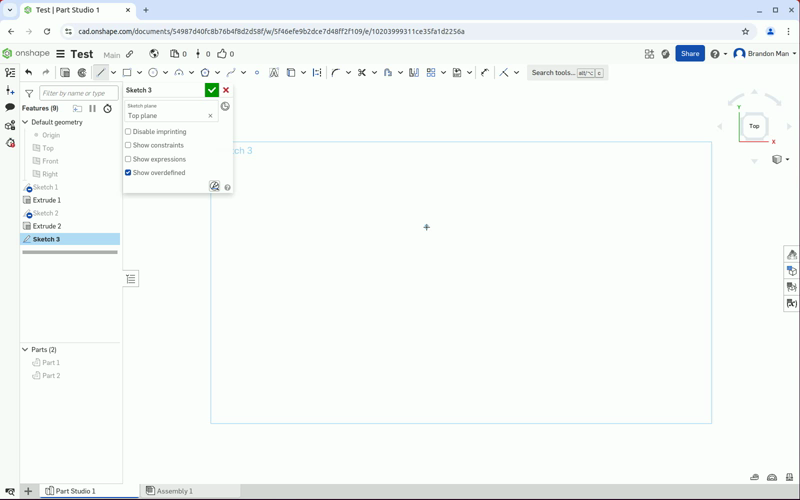
mouse_move(456, 226)
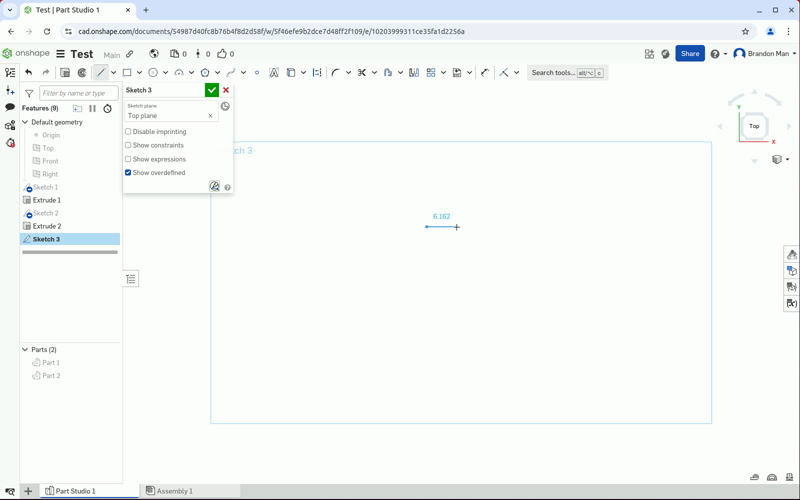
mouse_move(460, 226)
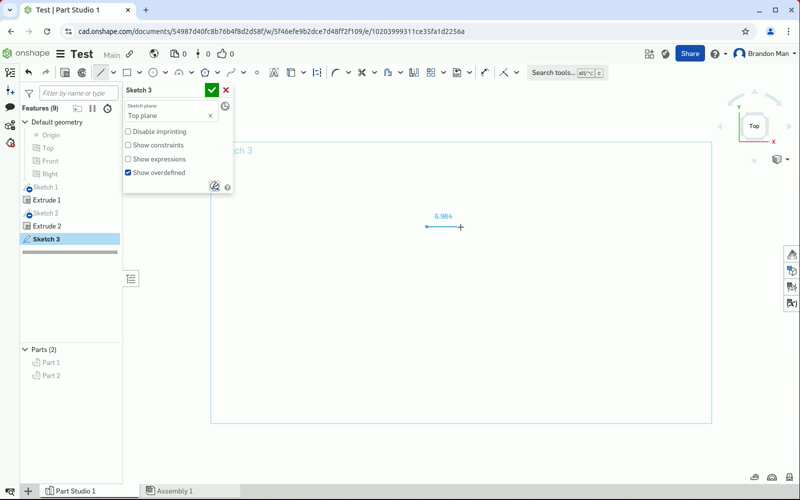
click(460, 226)
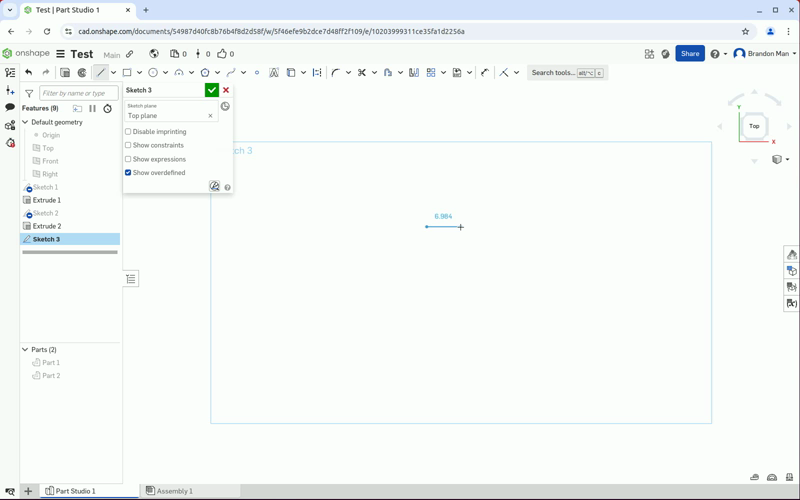
key_up(shift)
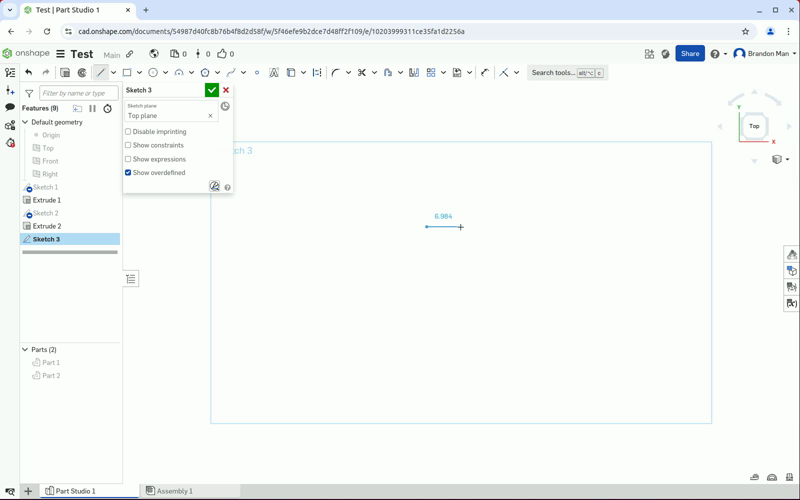
key_down(shift)
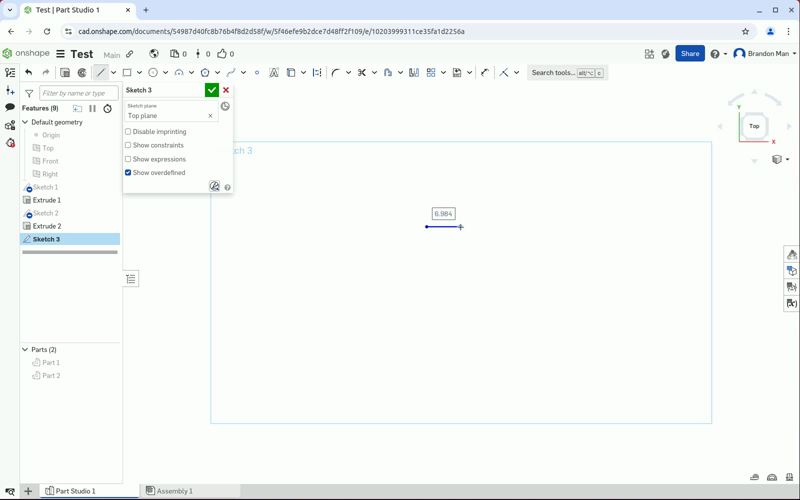
mouse_move(490, 226)
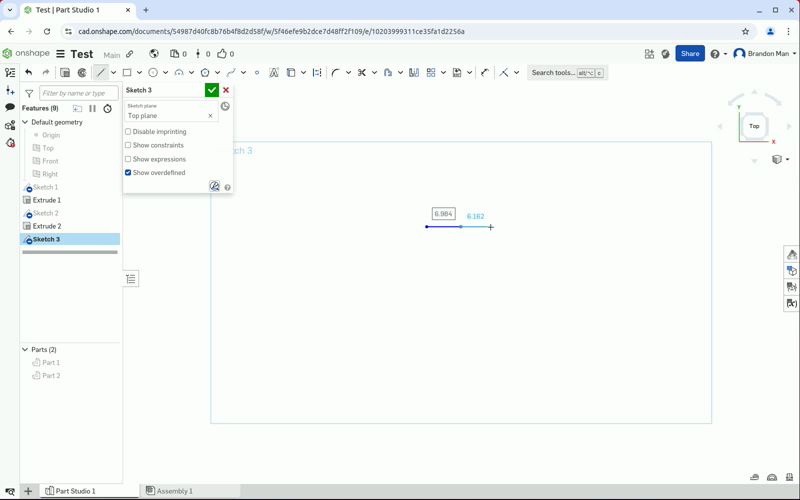
mouse_move(460, 169)
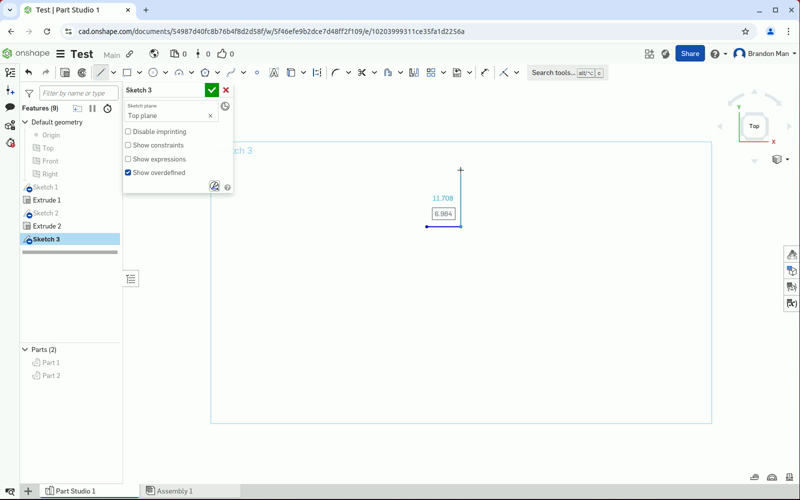
click(460, 169)
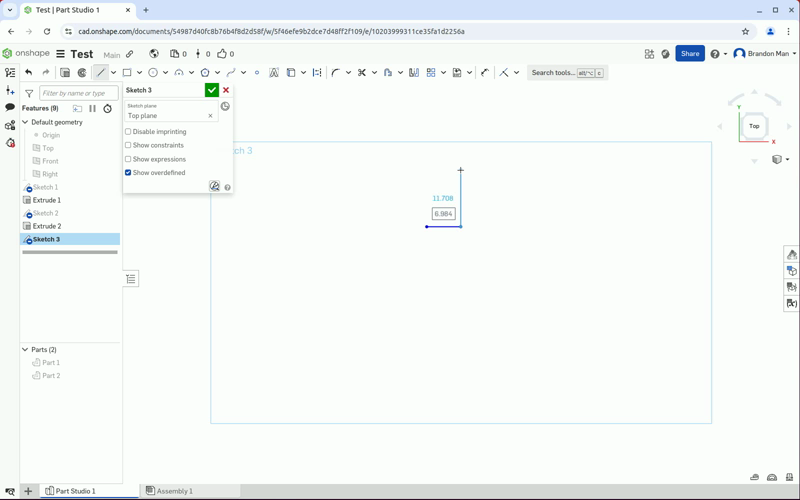
key_up(shift)
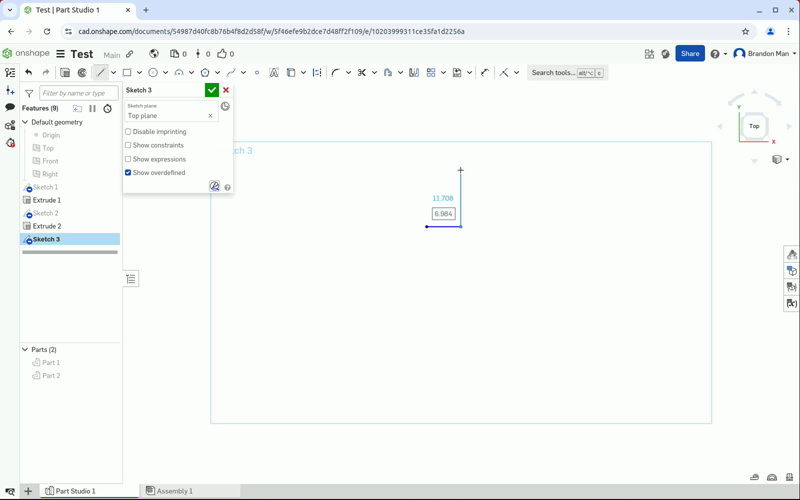
key_down(shift)
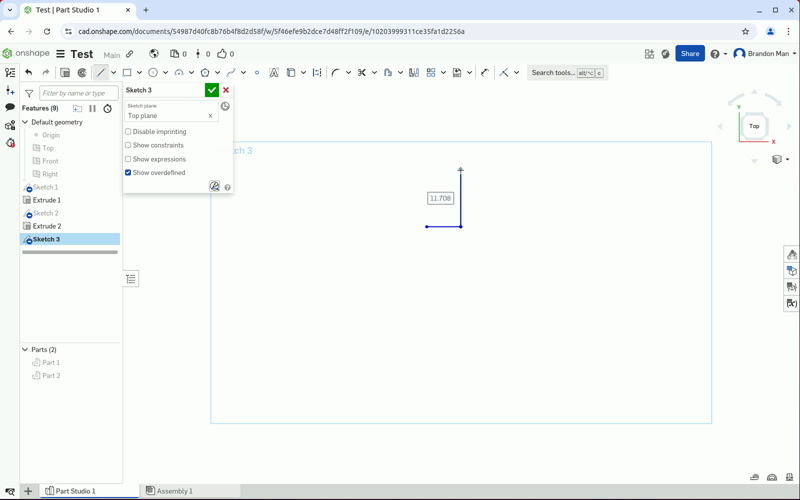
mouse_move(490, 169)
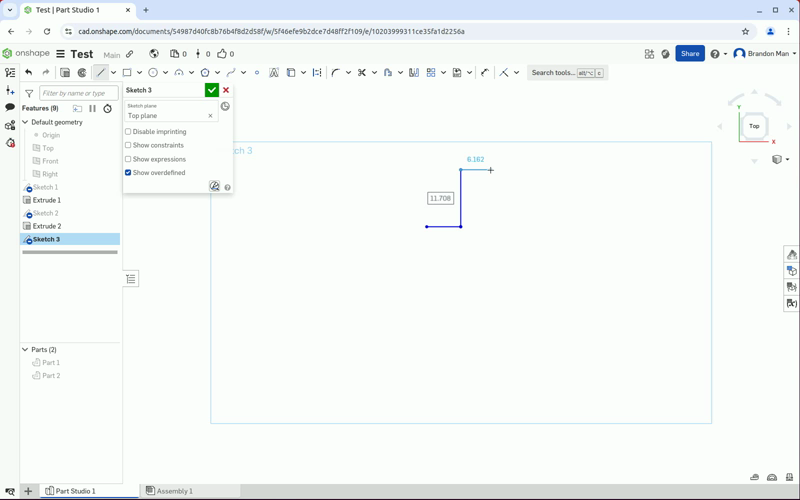
mouse_move(426, 169)
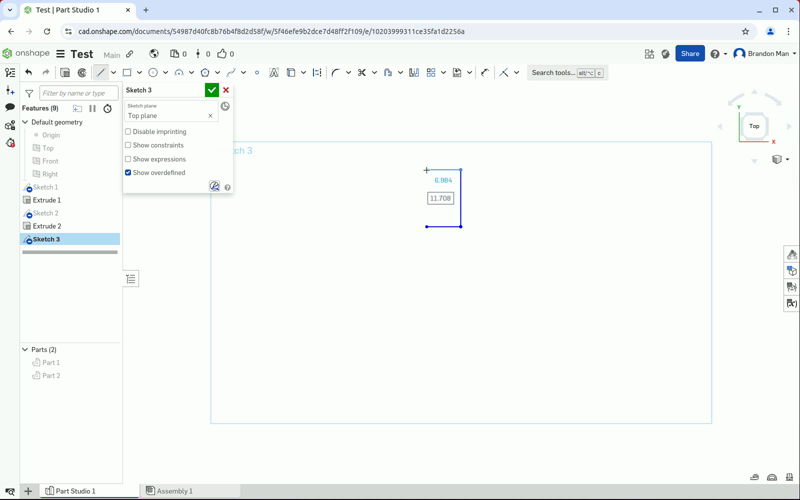
click(426, 169)
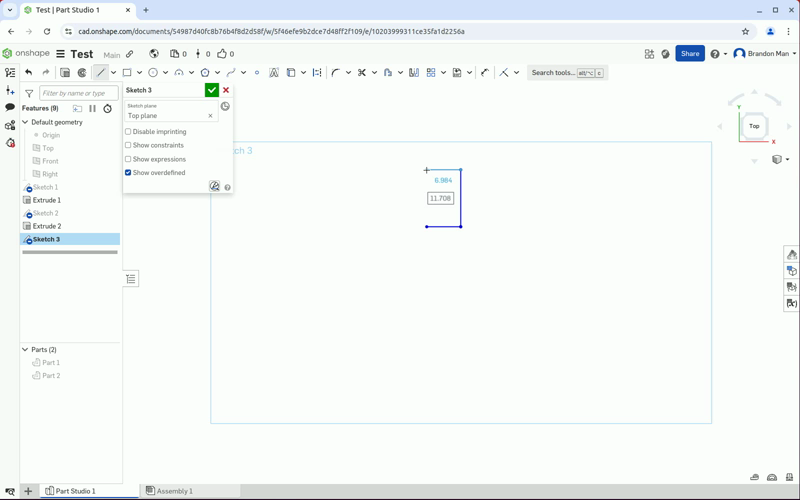
key_up(shift)
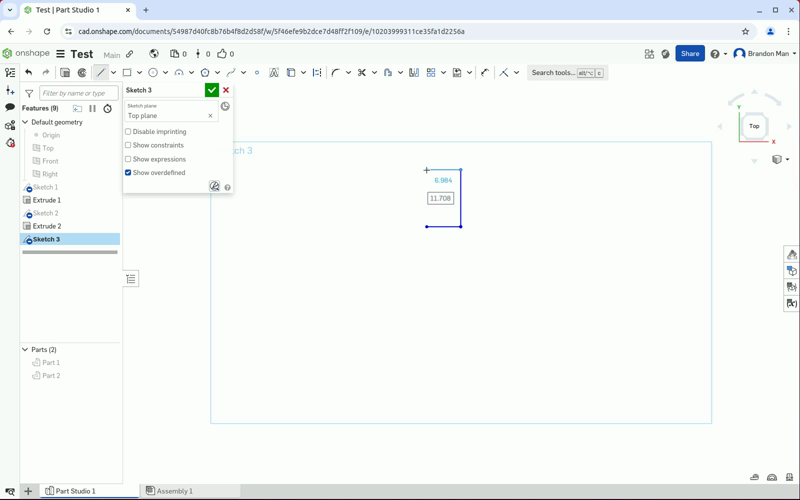
mouse_move(456, 169)
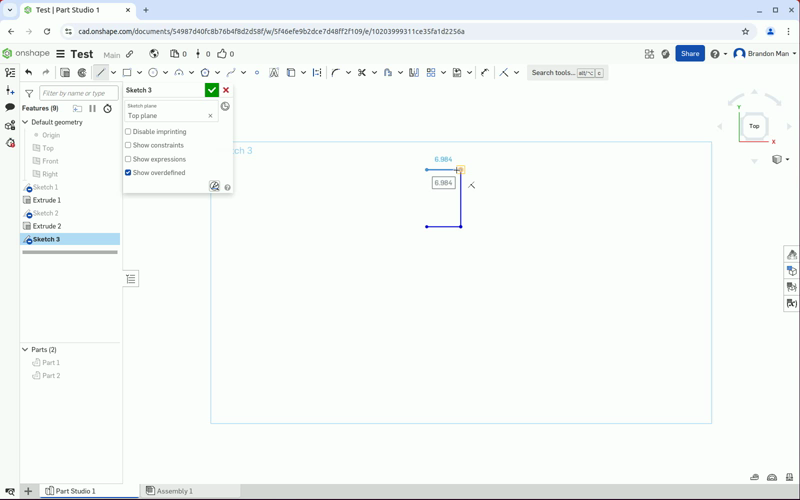
key_down(shift)
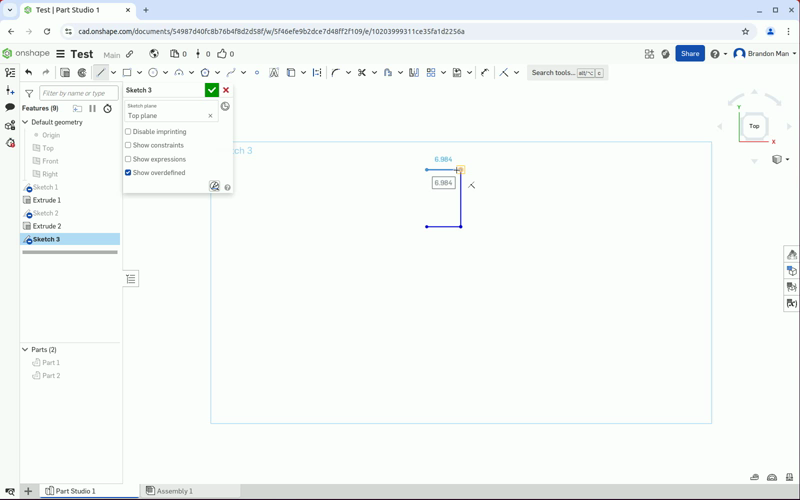
mouse_move(426, 226)
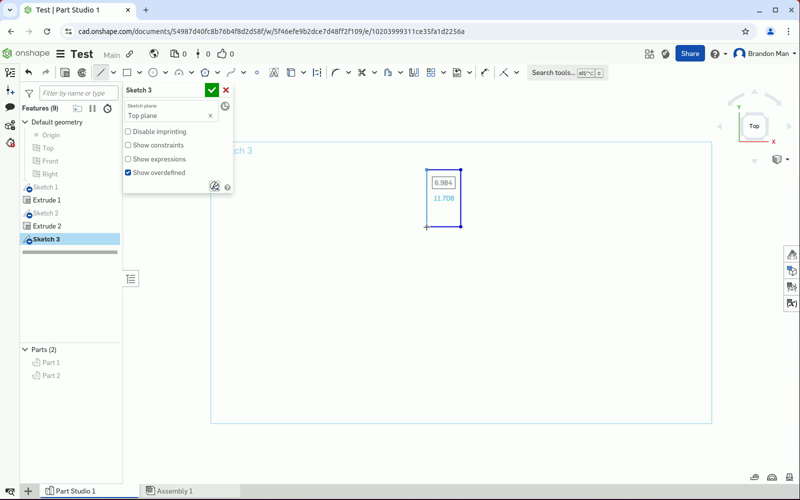
key_up(shift)
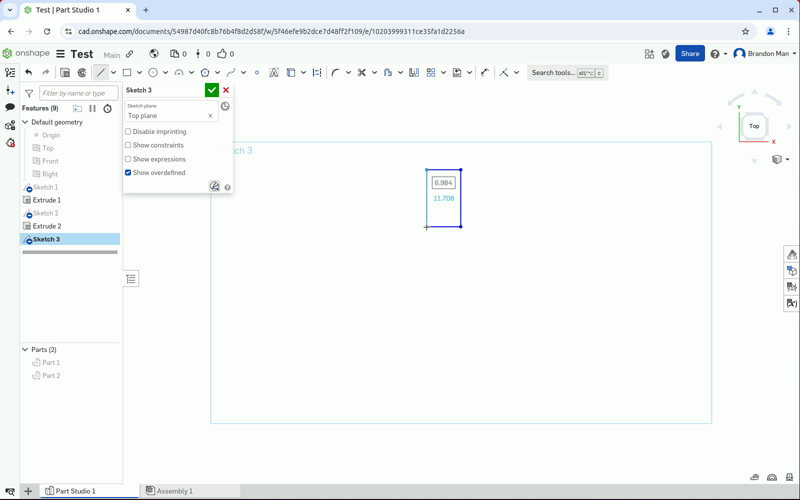
click(426, 226)
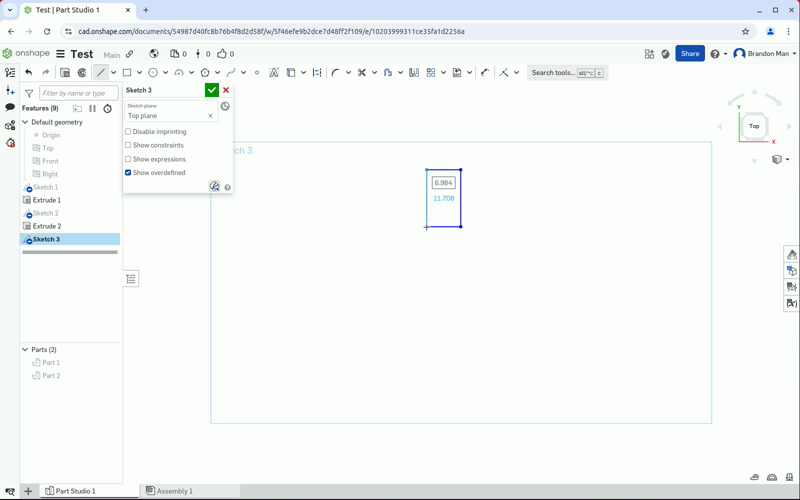
key(esc)
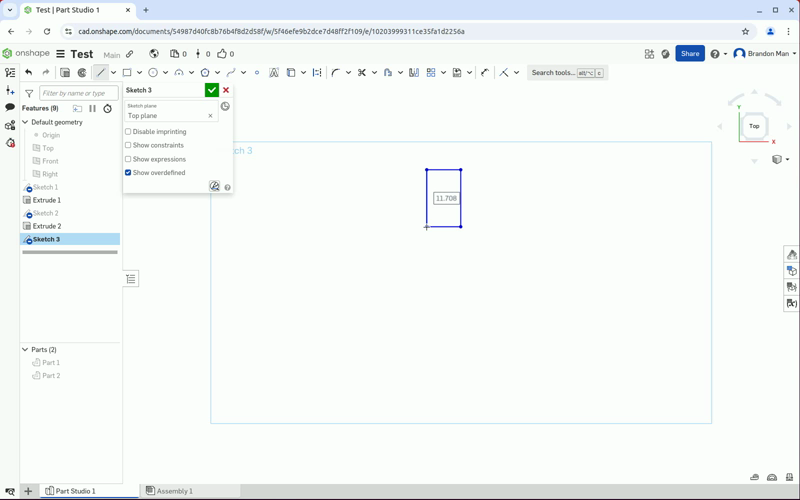
mouse_move(443, 218)
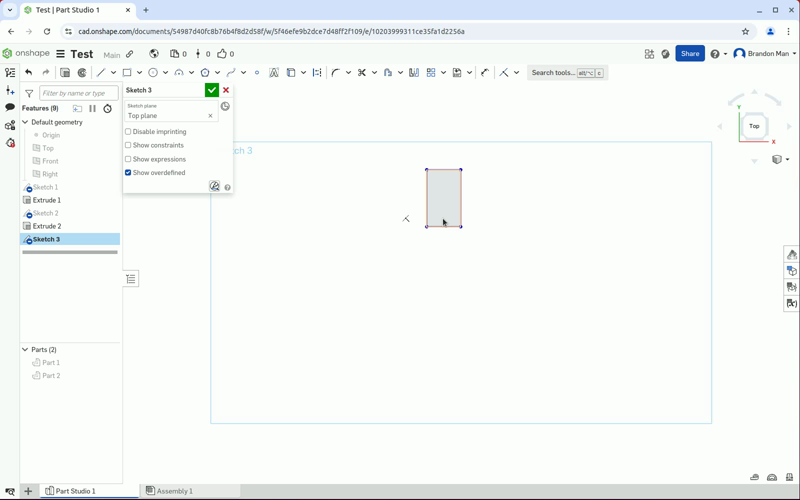
click(443, 218)
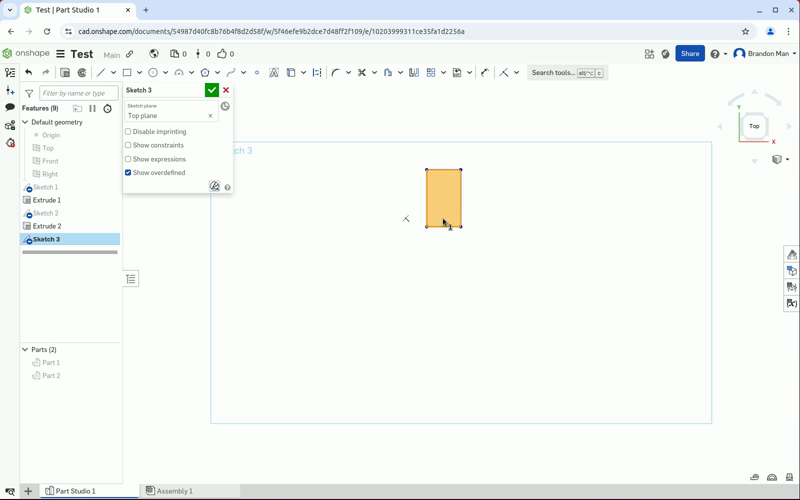
mouse_move(73, 352)
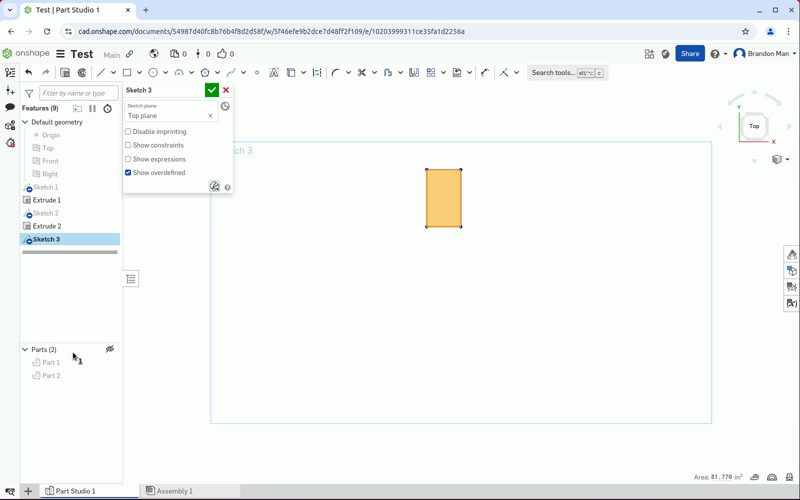
key(shift+y)
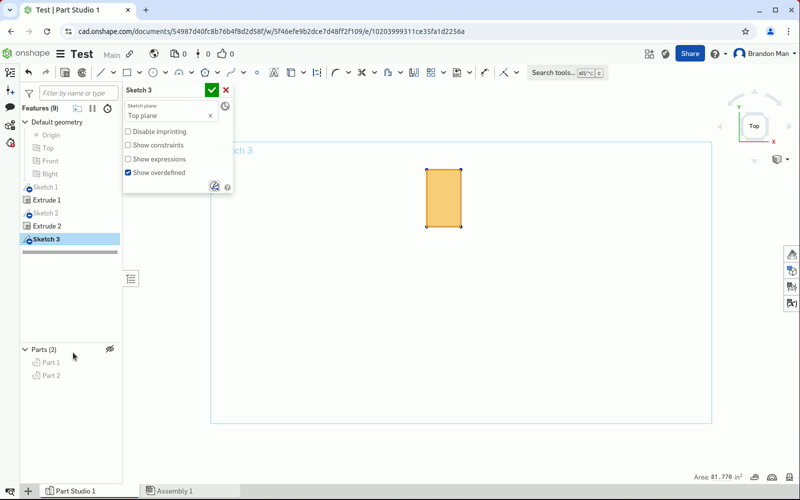
key(shift+e)
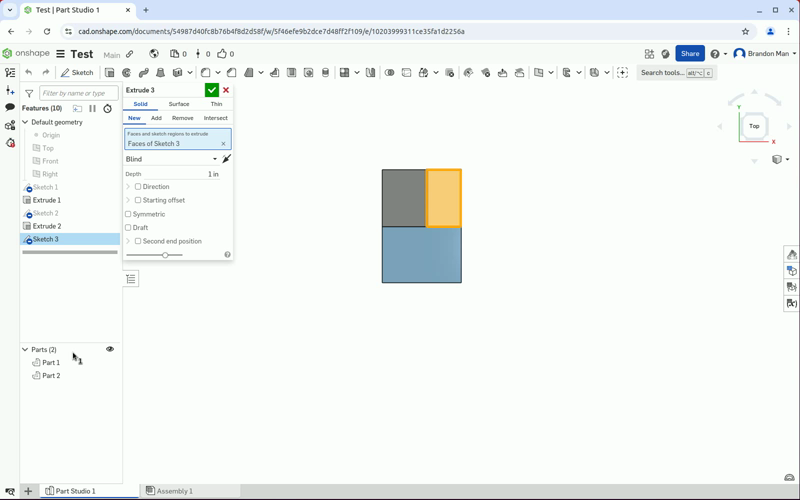
mouse_move(143, 106)
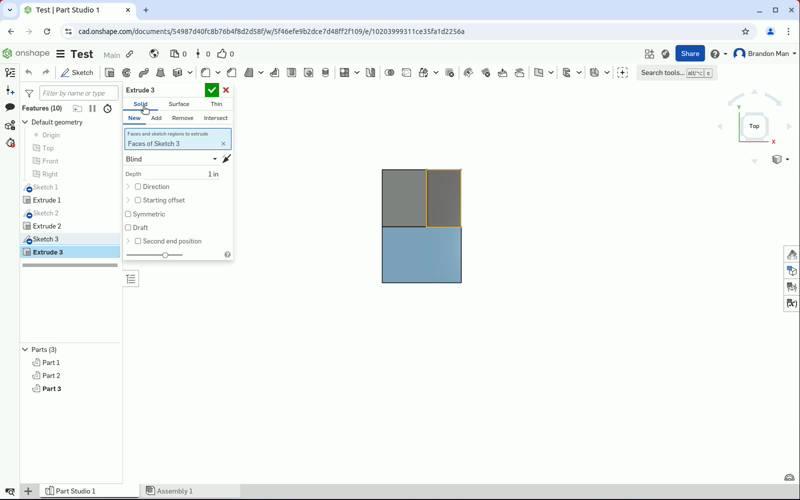
click(143, 106)
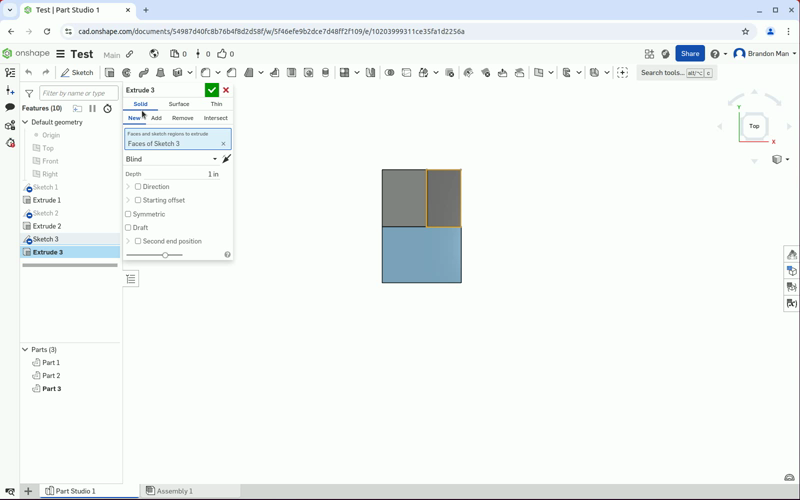
mouse_move(137, 120)
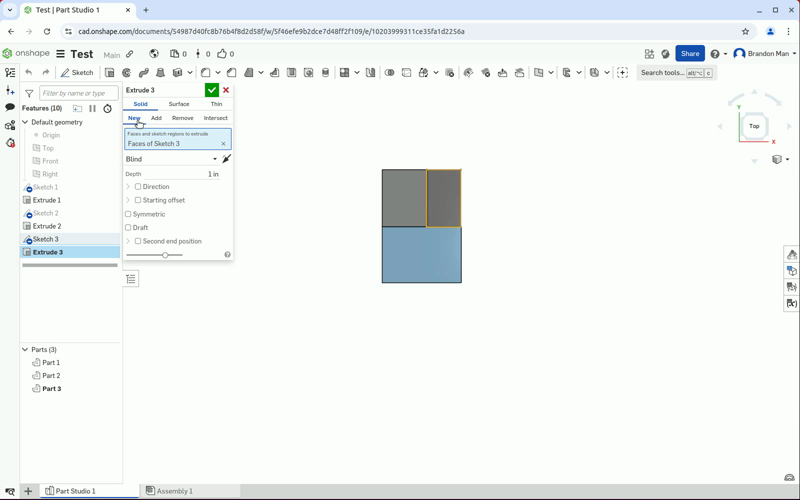
click(137, 120)
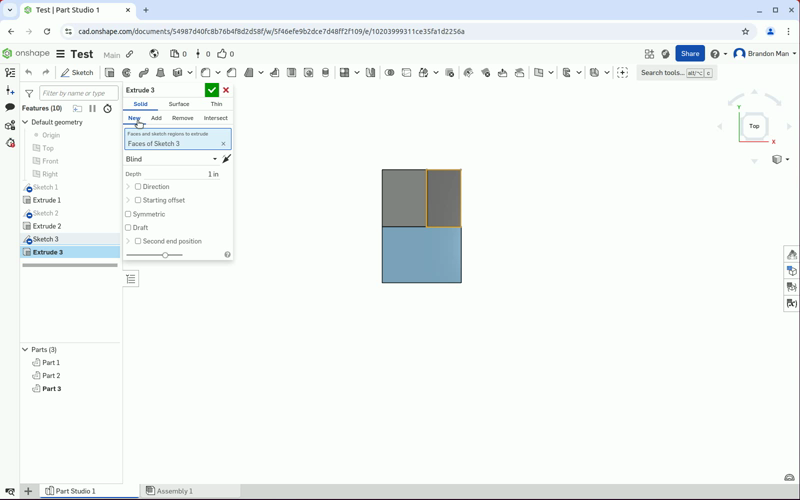
key(tab, 4)
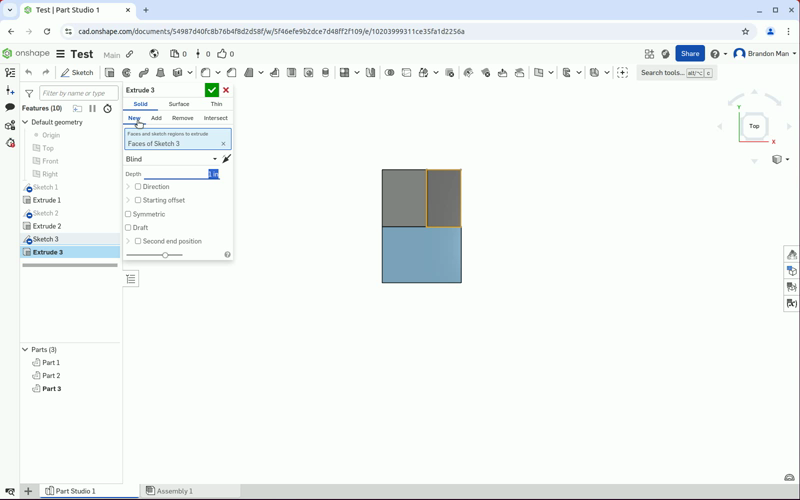
text(5.777)
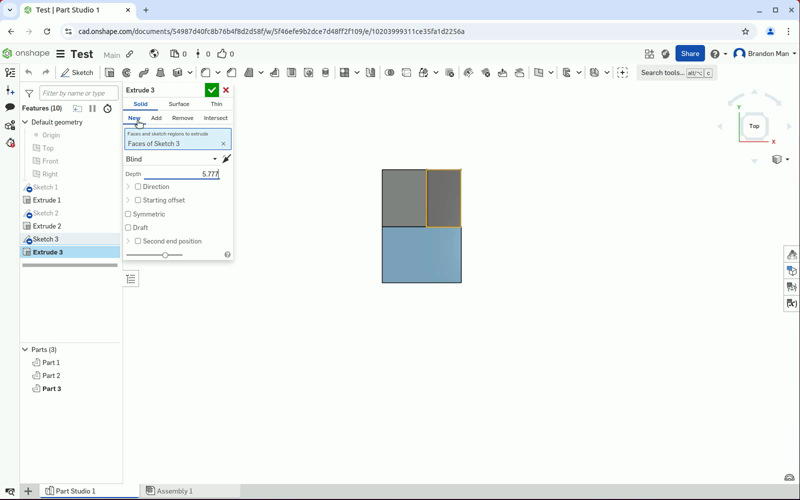
key(enter)
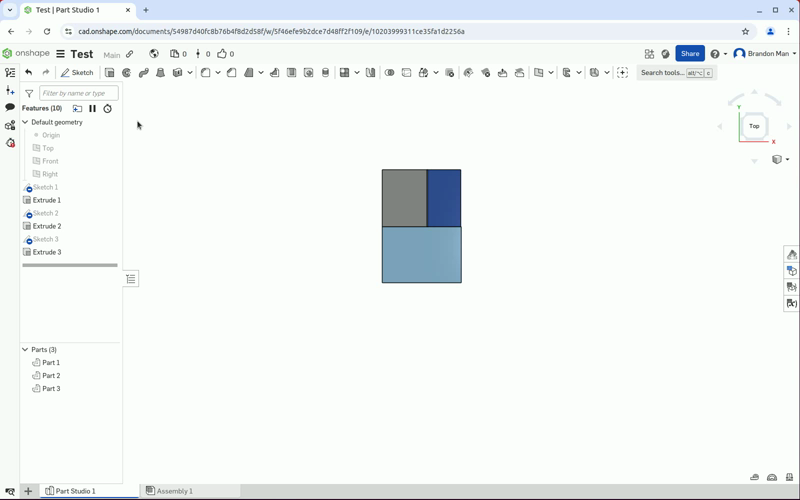
key(shift+h)
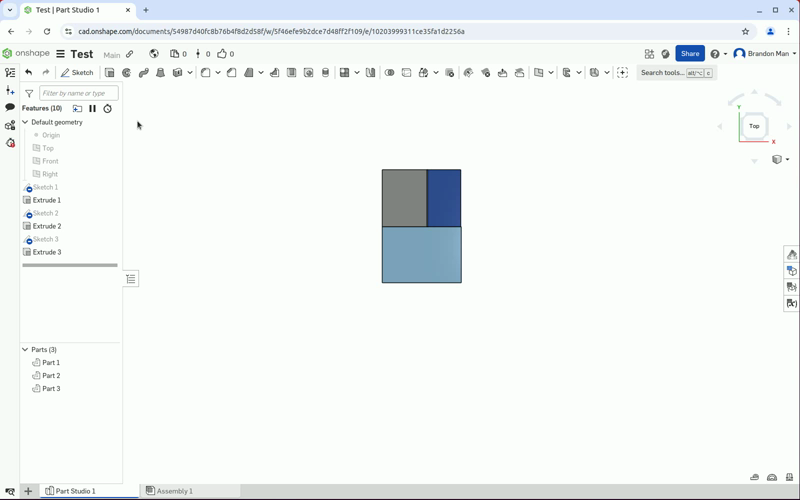
key(shift+h)
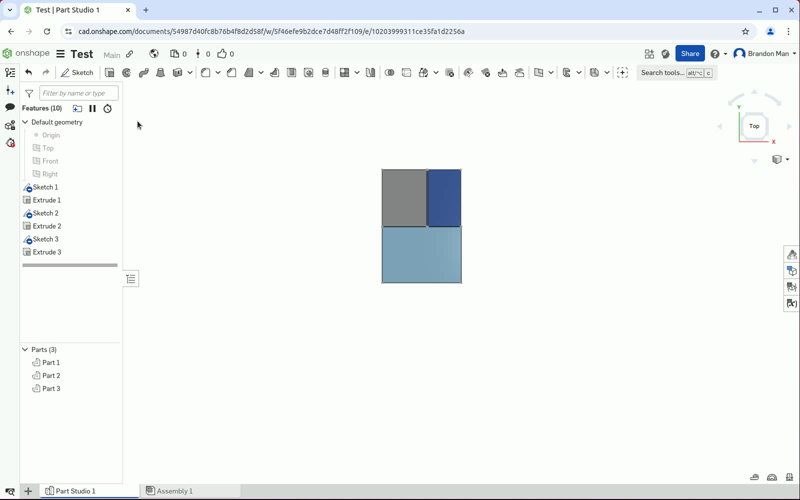
key(shift+7)
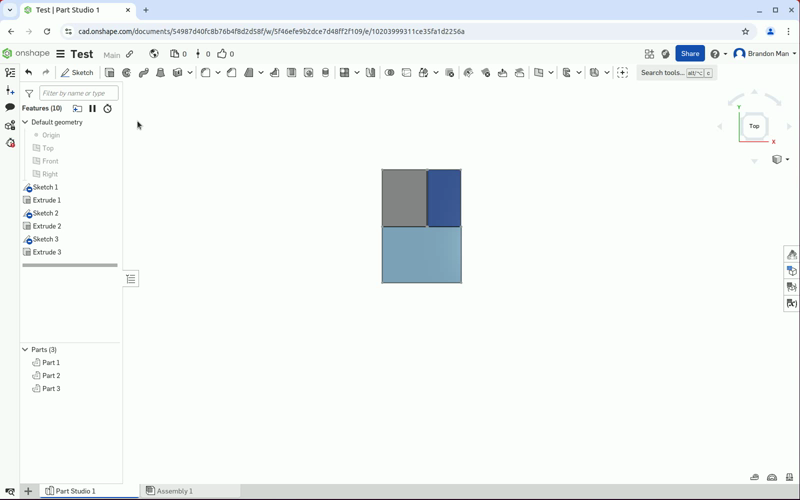
key(up, 3)
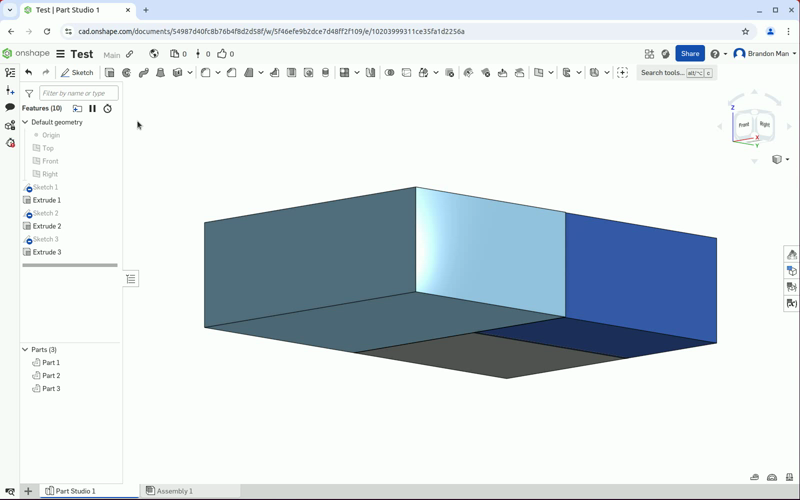
key(left, 3)
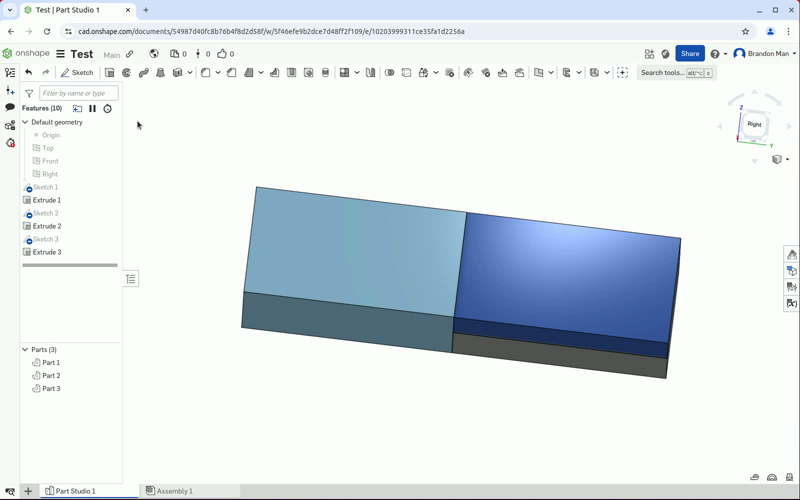
key(right, 3)
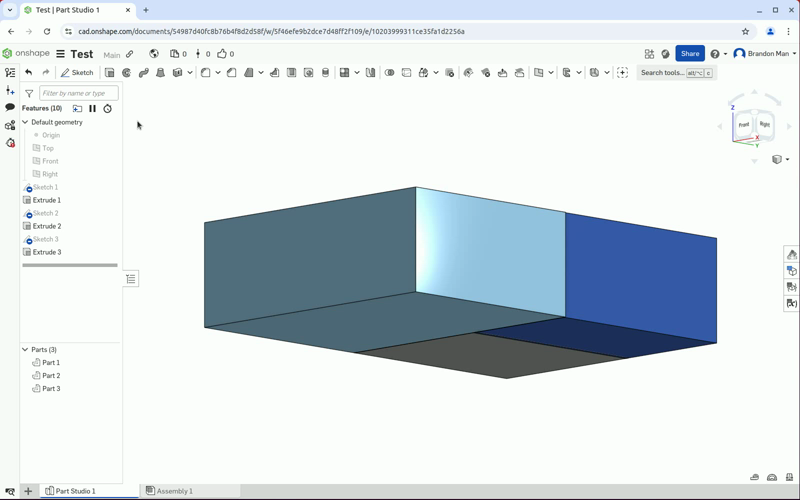
key(down, 3)
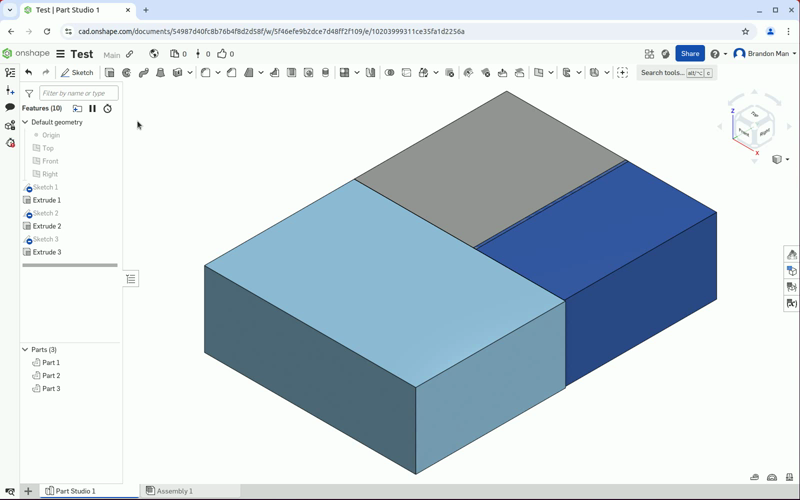
mouse_move(73, 189)
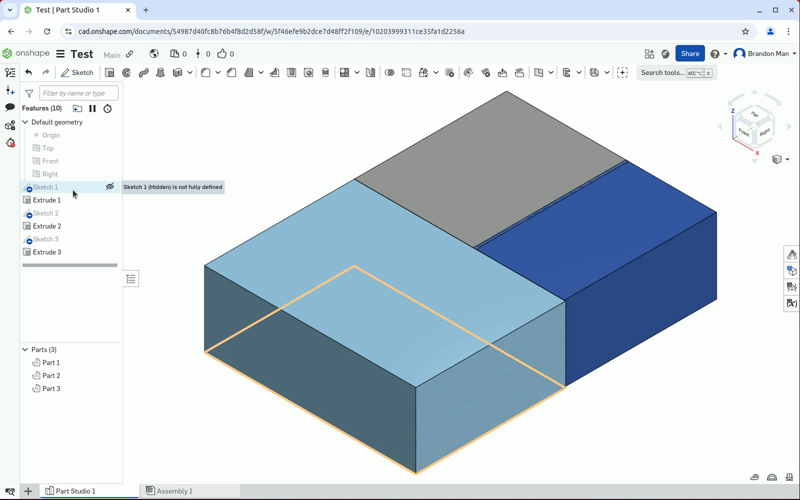
click(73, 189)